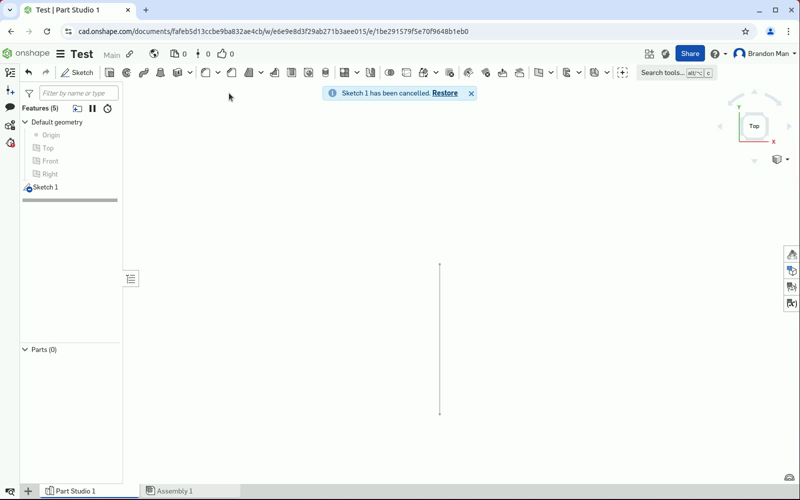
key(shift+h)
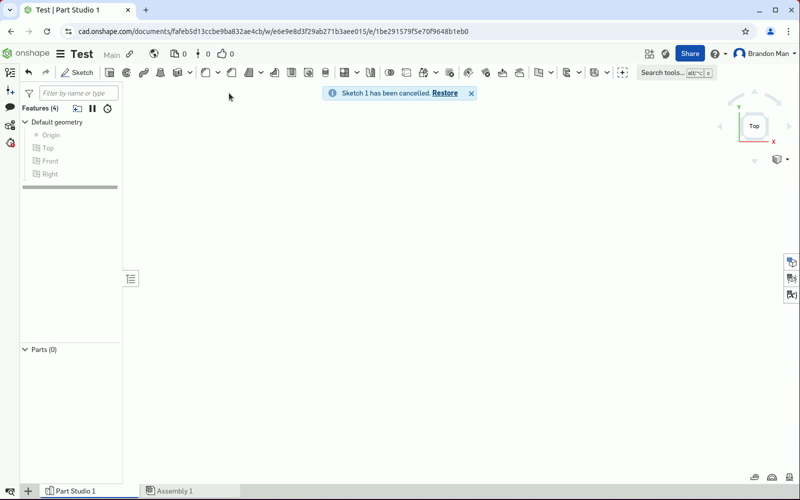
mouse_move(73, 352)
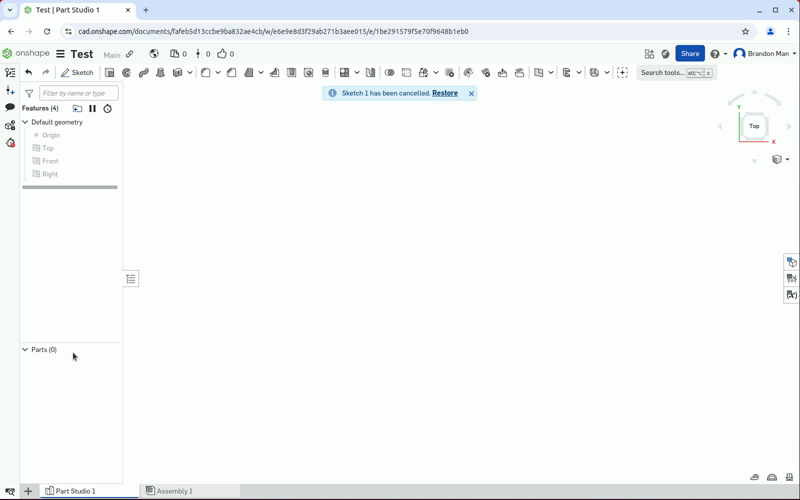
key(y)
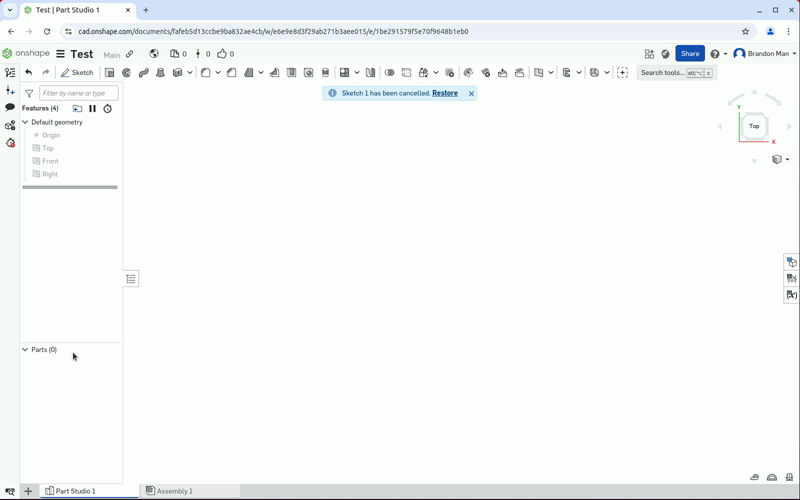
key(shift+p)
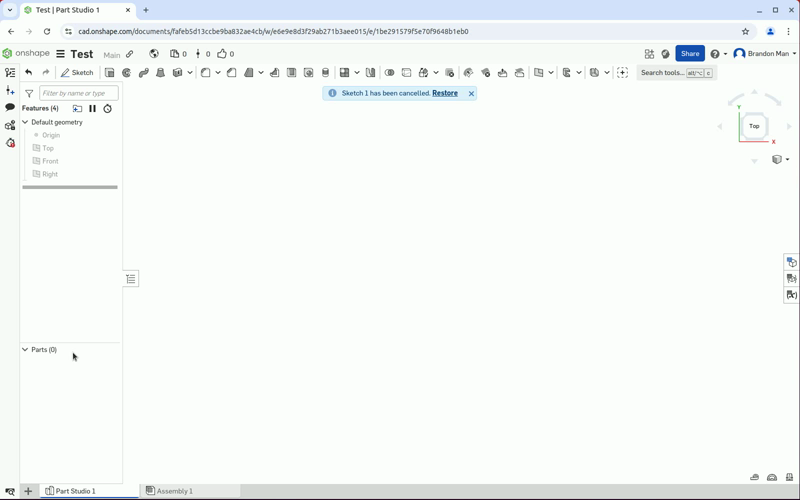
key(space)
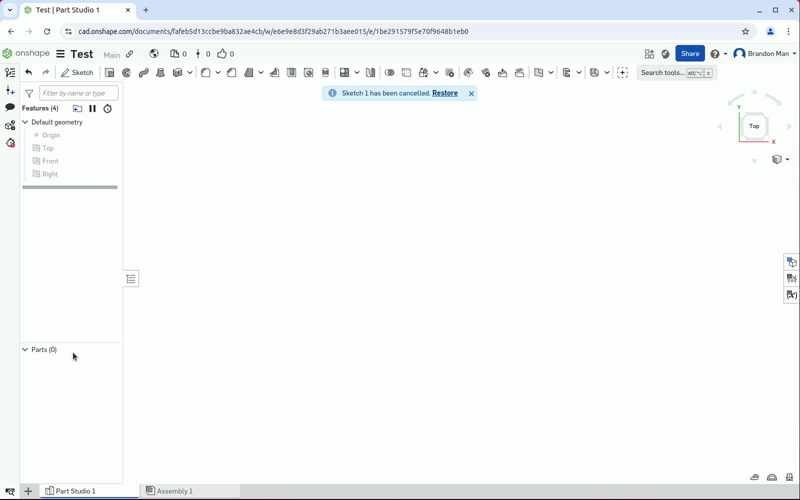
key_down(shift)
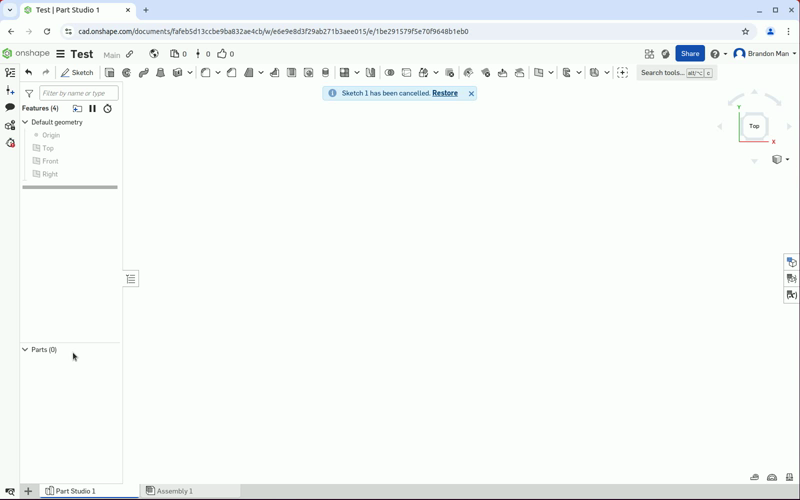
key(up)
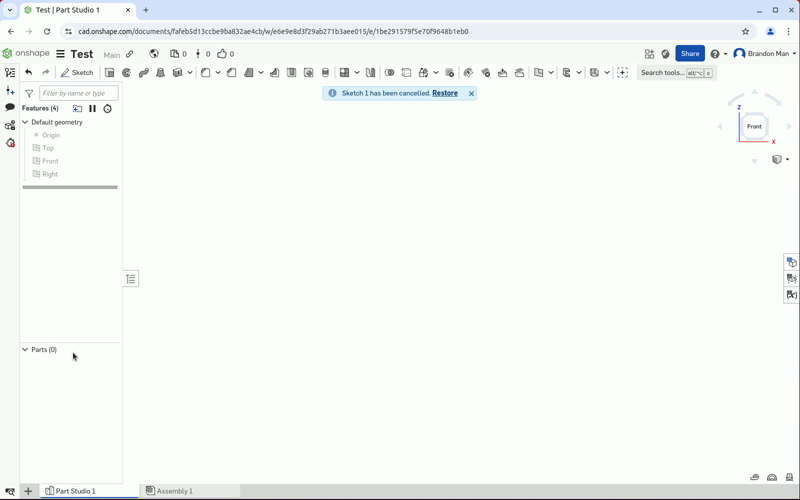
key_up(shift)
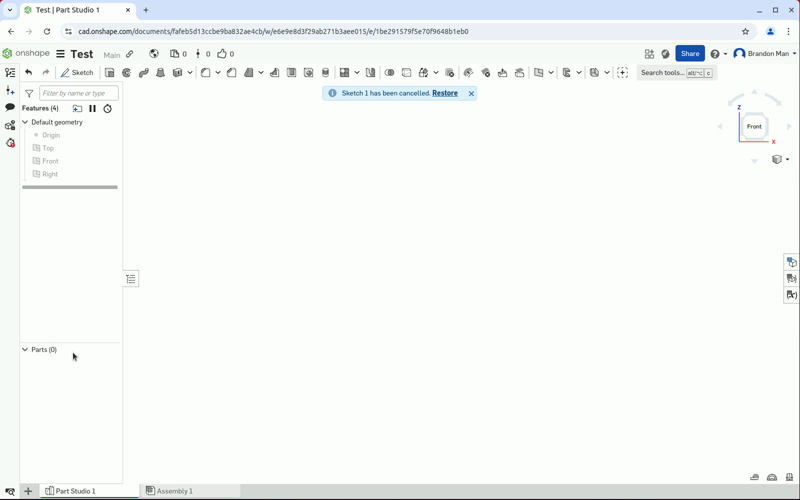
mouse_move(73, 352)
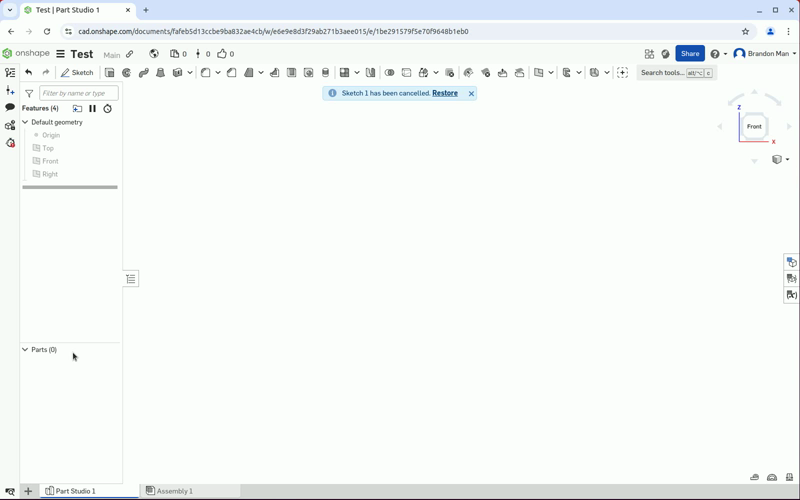
key(shift+y)
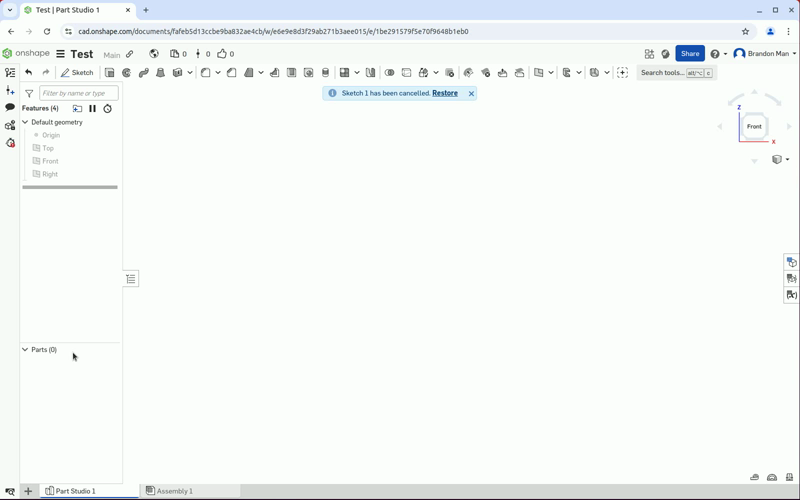
key(shift+s)
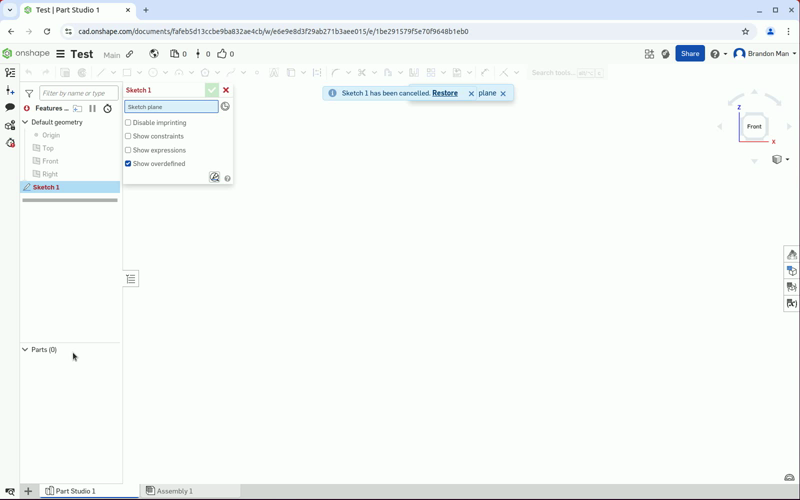
mouse_move(73, 163)
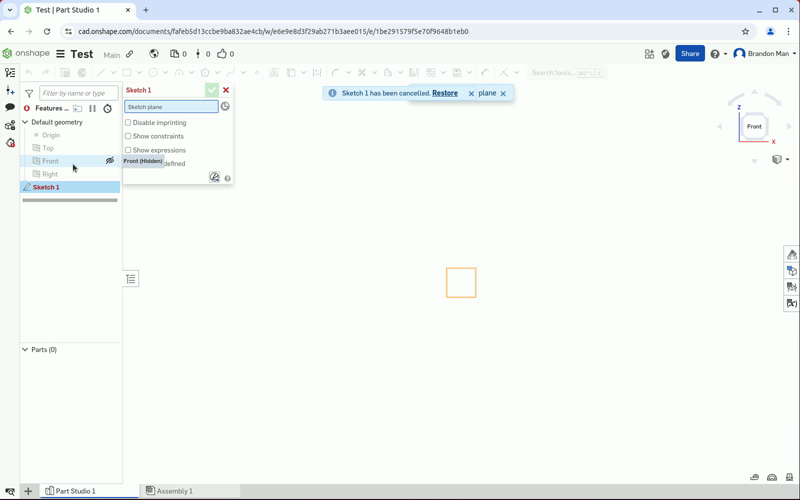
click(73, 163)
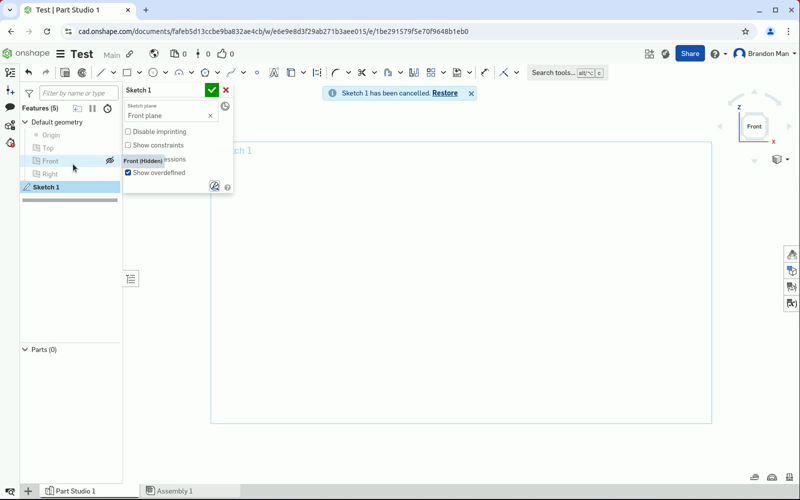
mouse_move(73, 352)
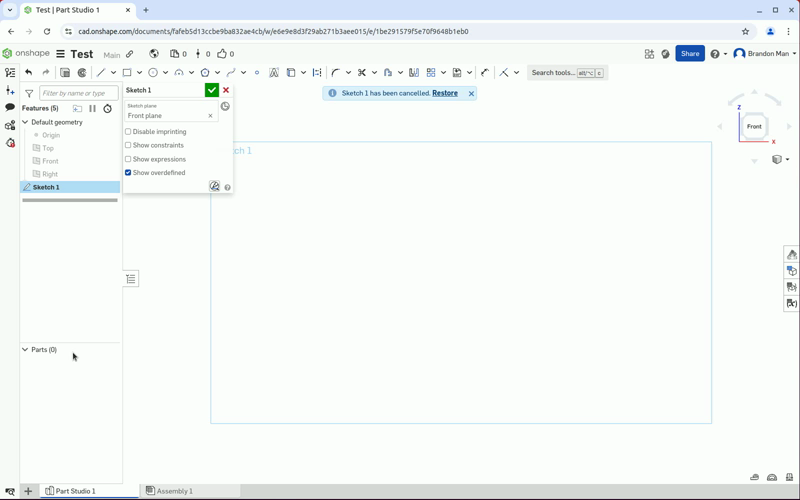
key(y)
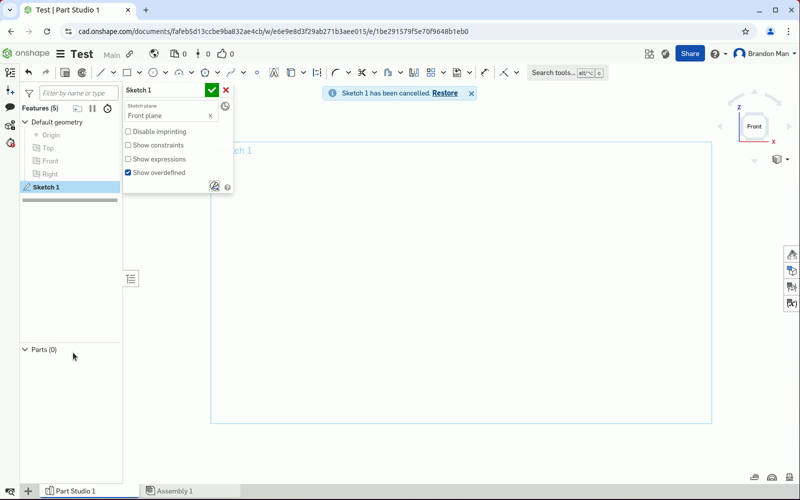
key(c)
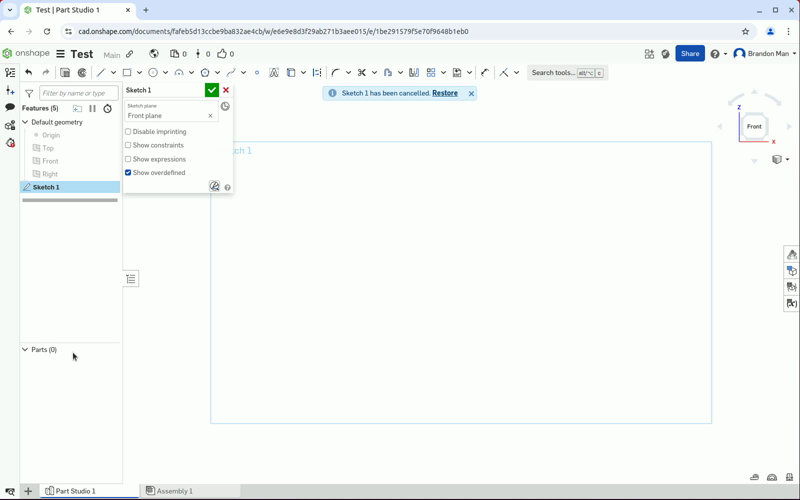
key_down(shift)
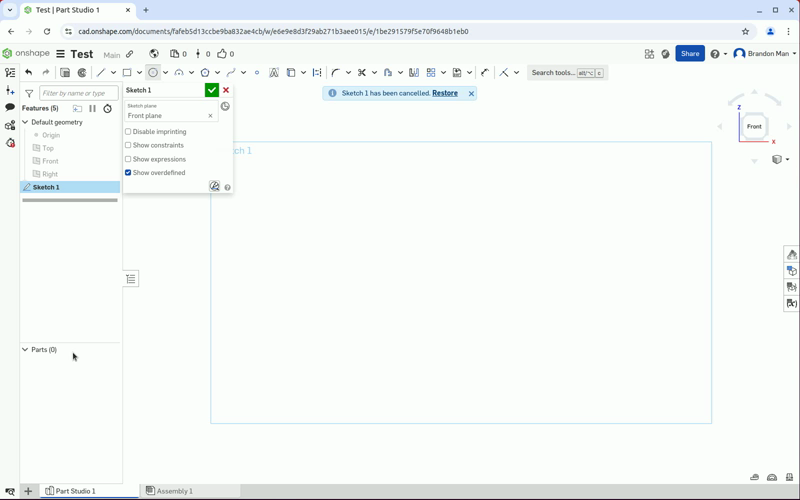
mouse_move(492, 205)
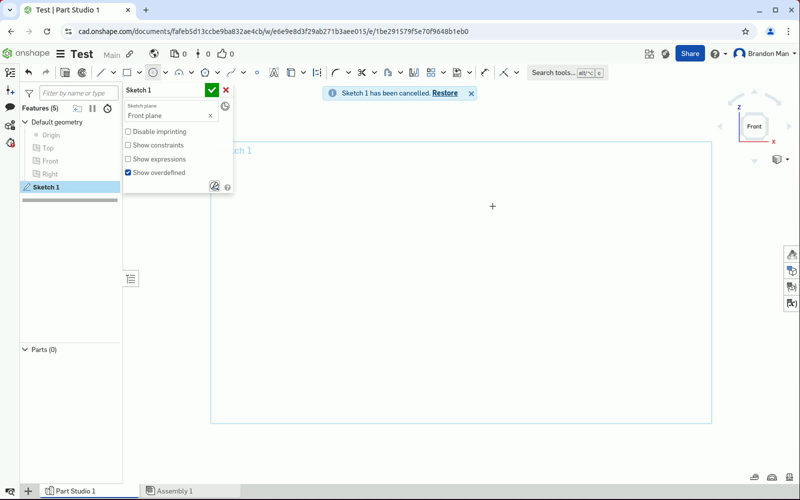
click(492, 205)
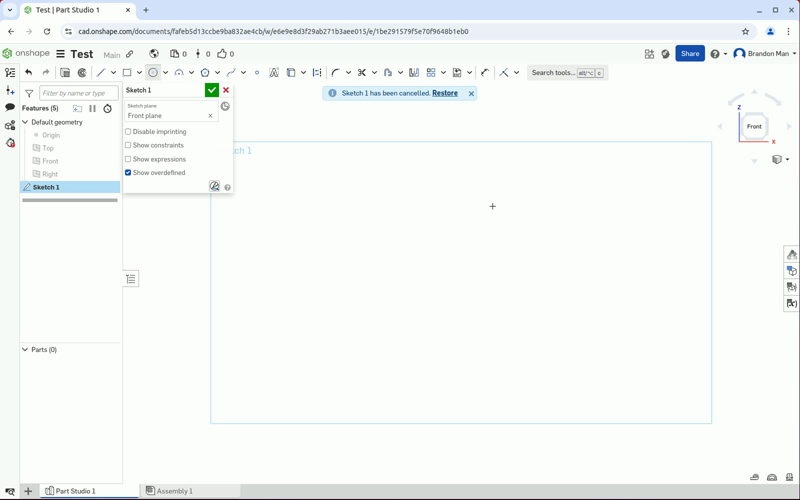
key_up(shift)
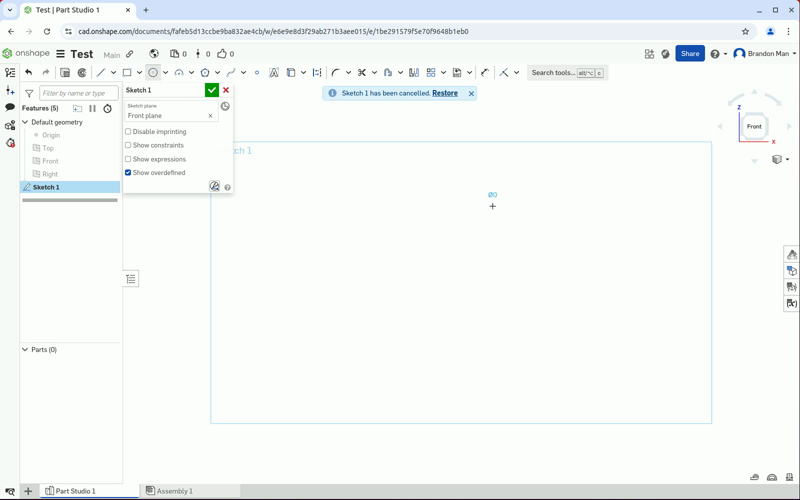
mouse_move(502, 205)
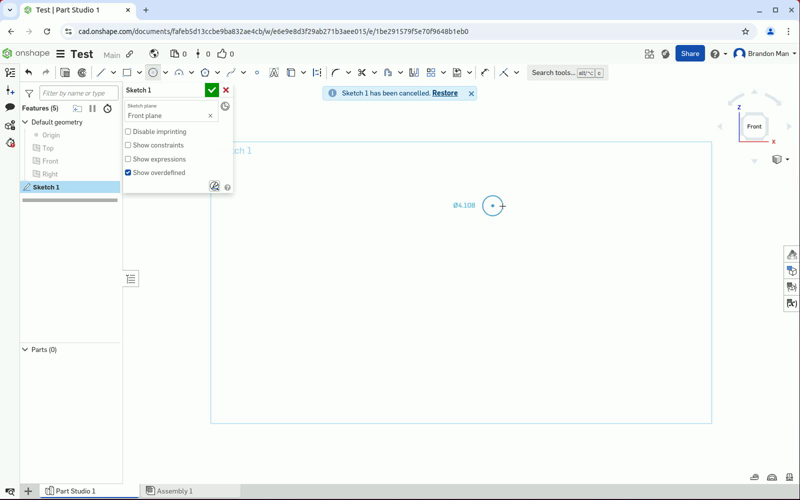
click(502, 205)
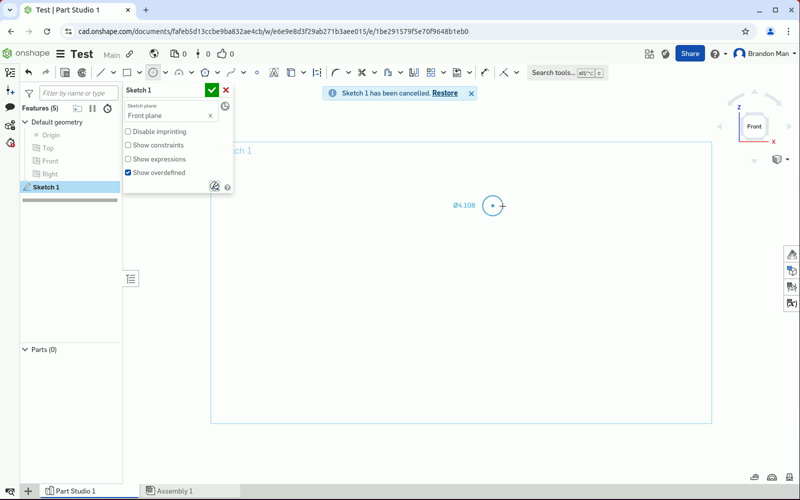
key(esc)
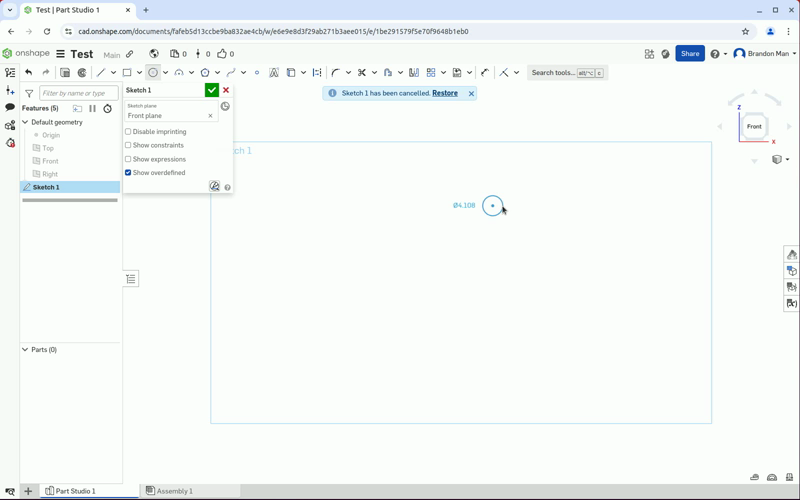
key(c)
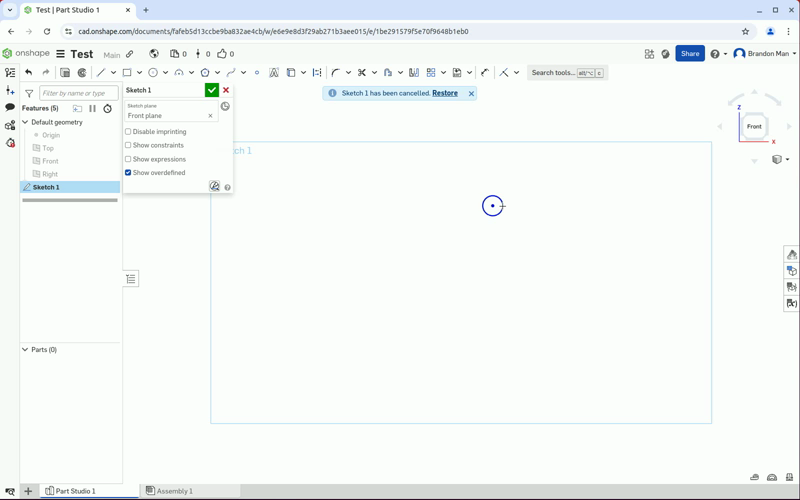
key_down(shift)
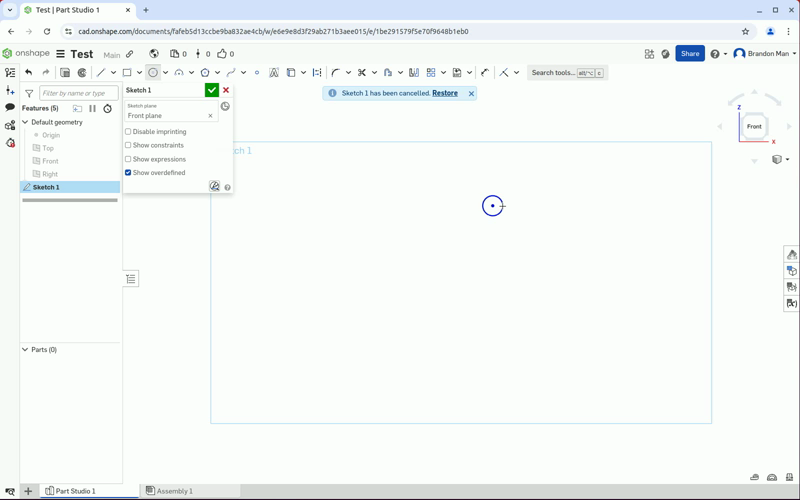
mouse_move(492, 205)
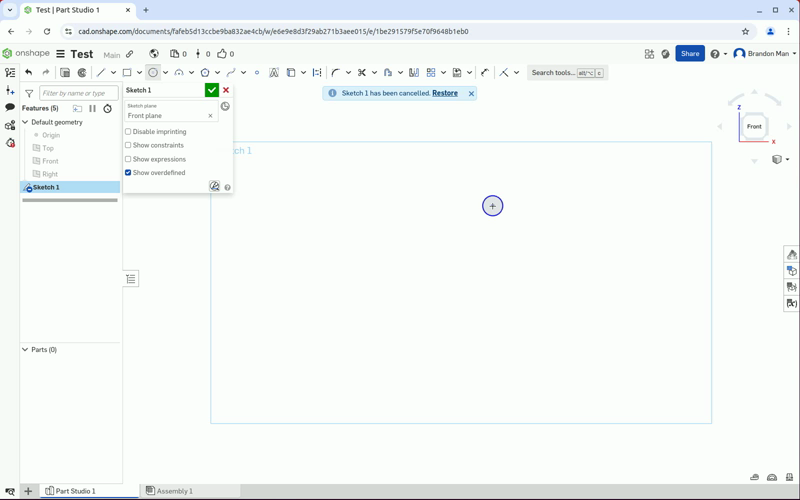
click(492, 205)
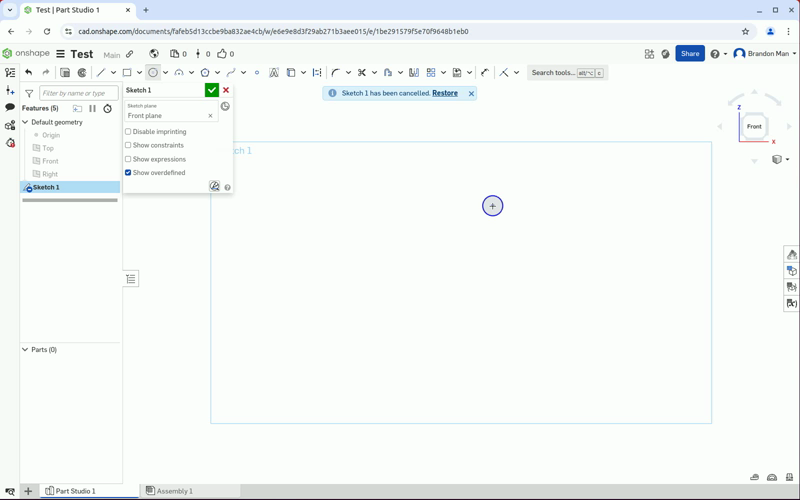
key_up(shift)
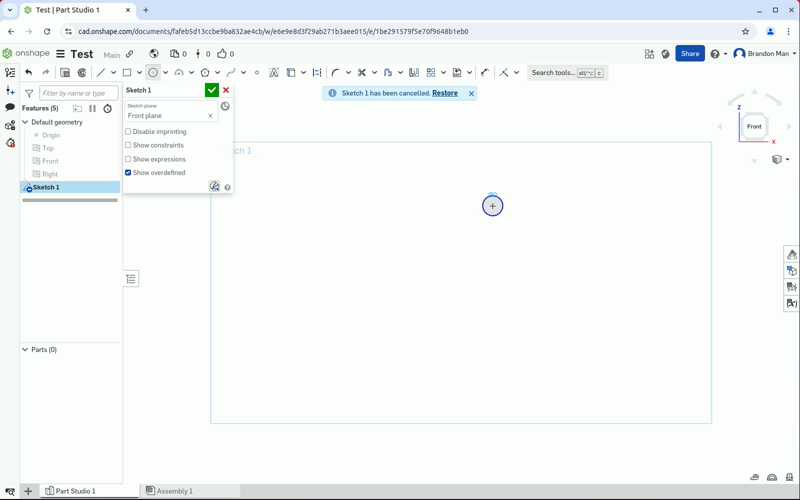
mouse_move(496, 205)
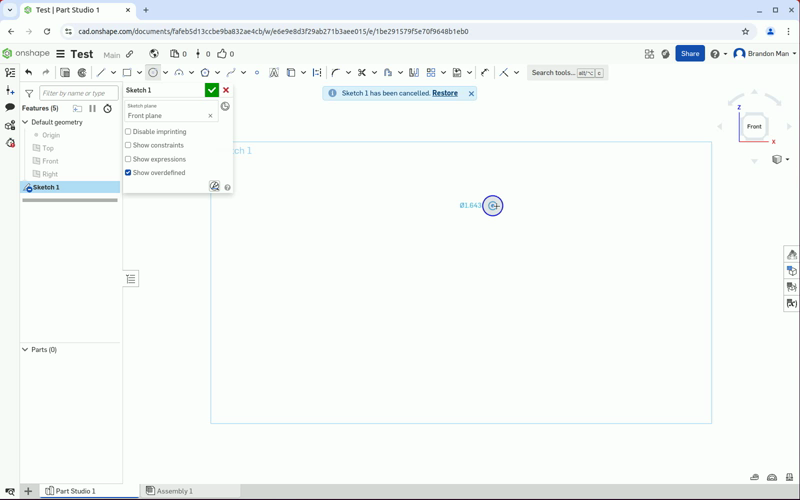
scroll(6)
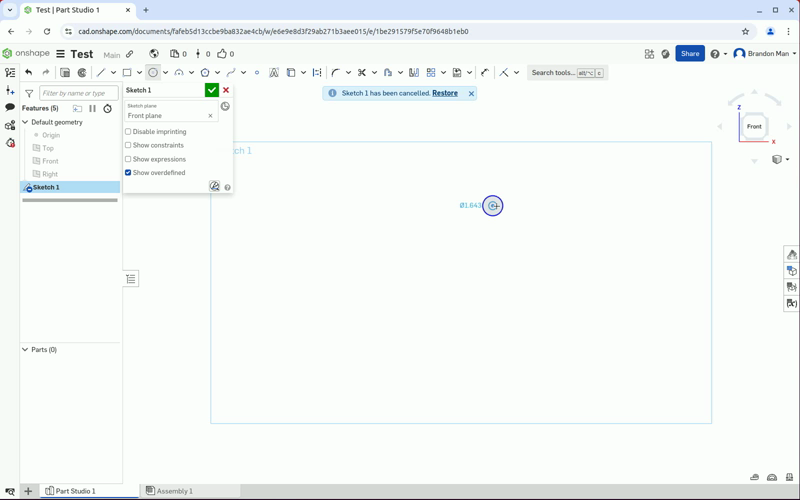
scroll(6)
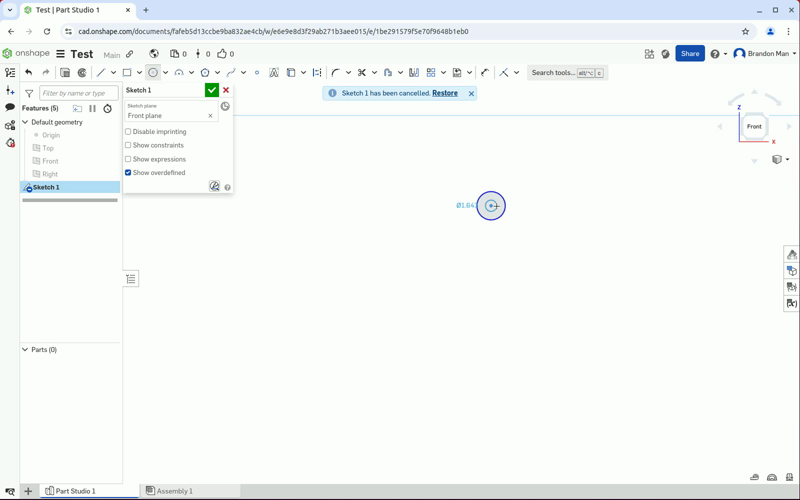
scroll(6)
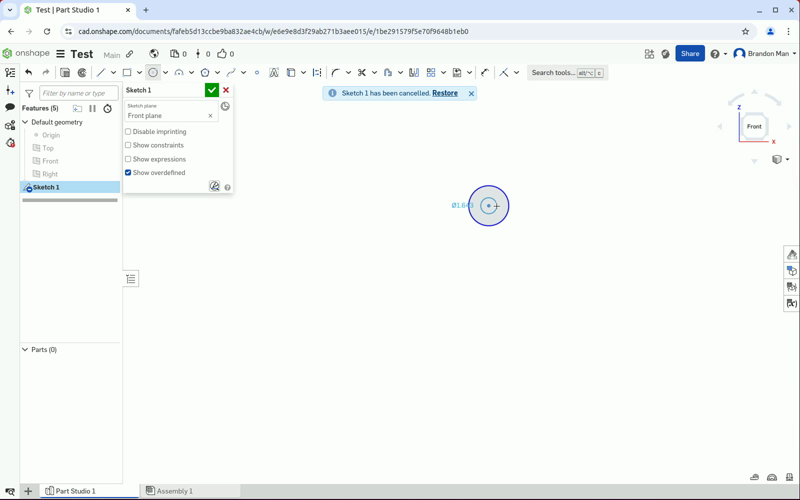
scroll(6)
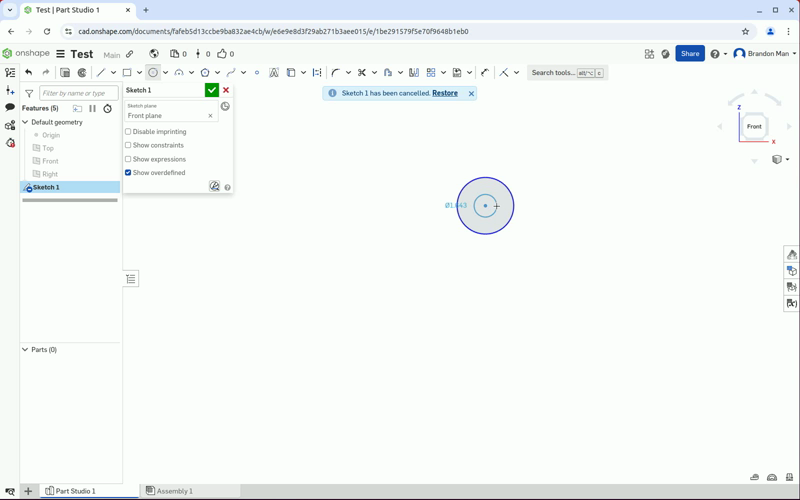
scroll(6)
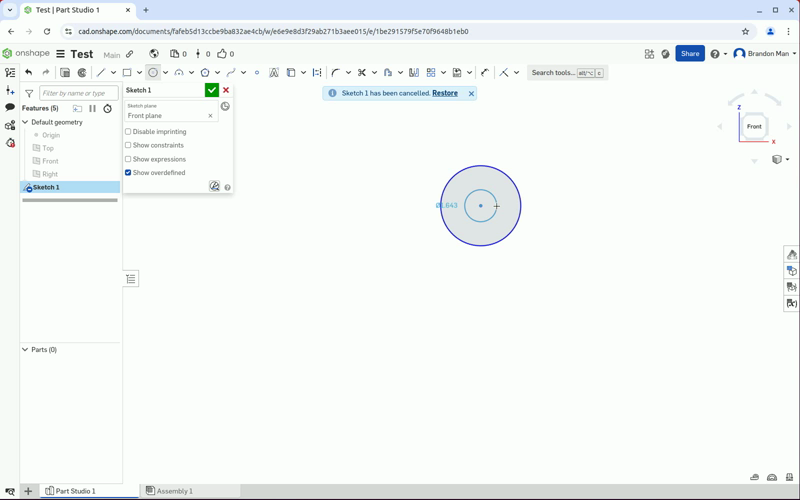
scroll(6)
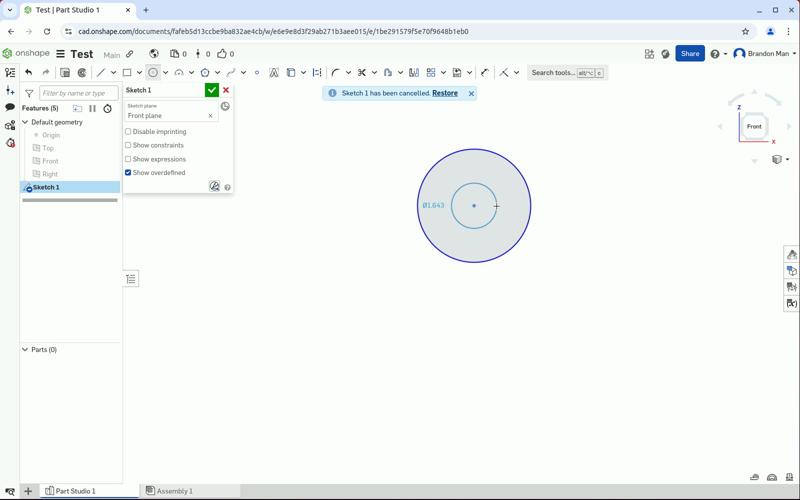
scroll(6)
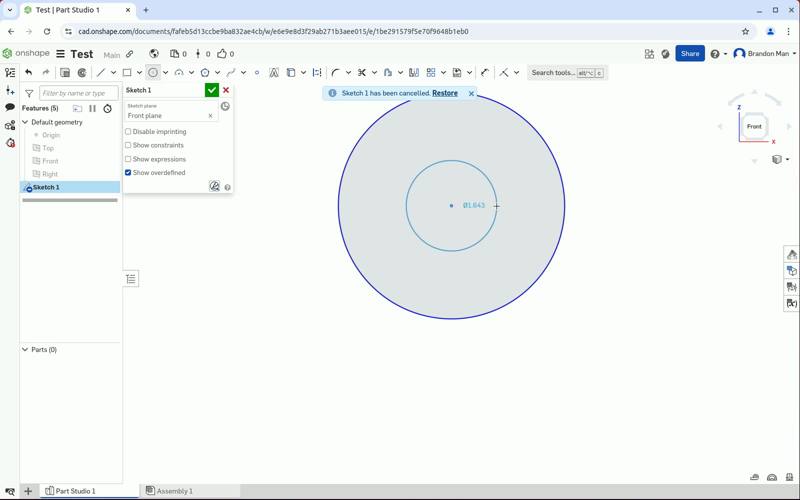
click(496, 205)
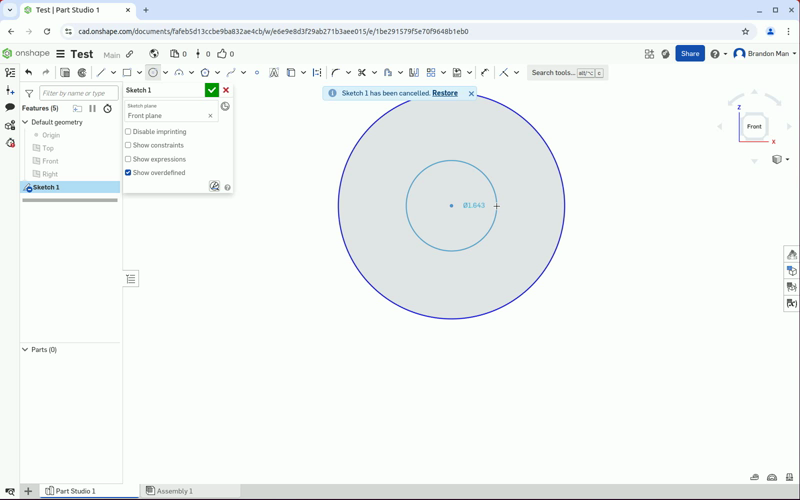
scroll(-6)
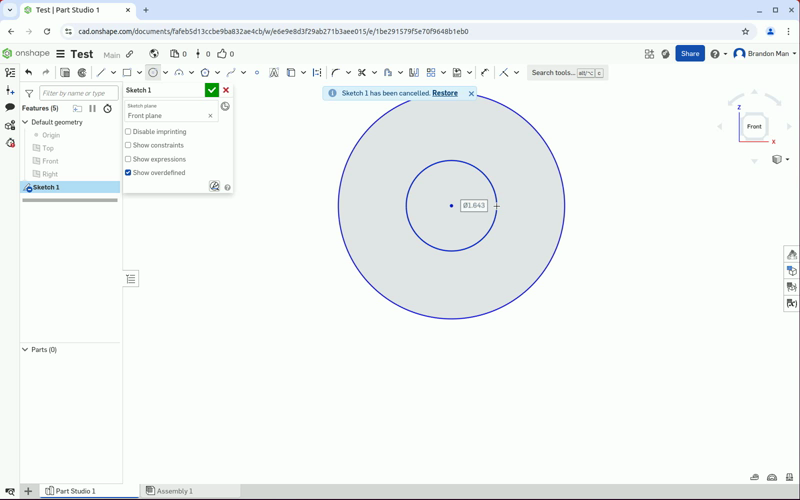
scroll(-6)
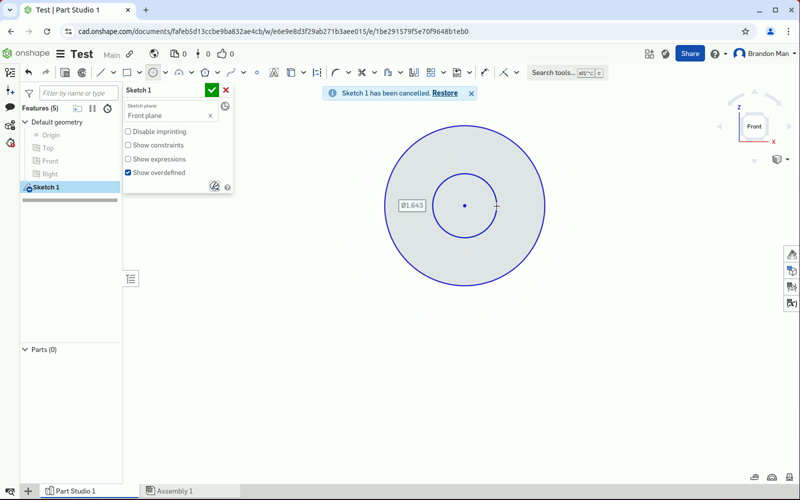
scroll(-6)
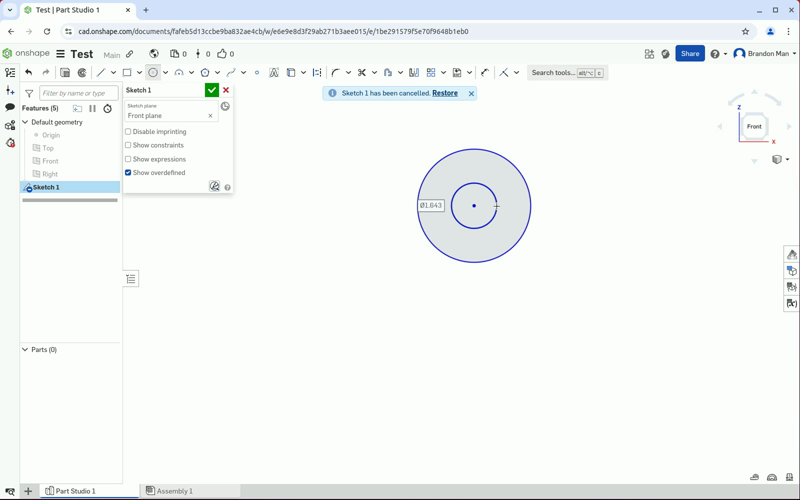
scroll(-6)
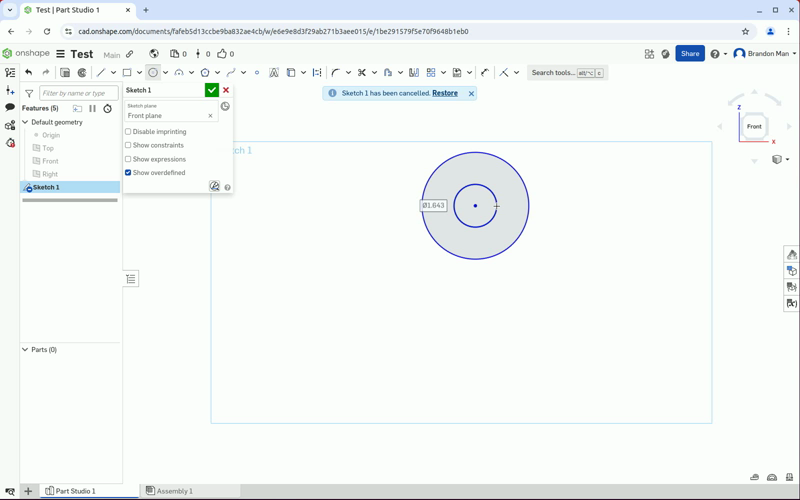
scroll(-6)
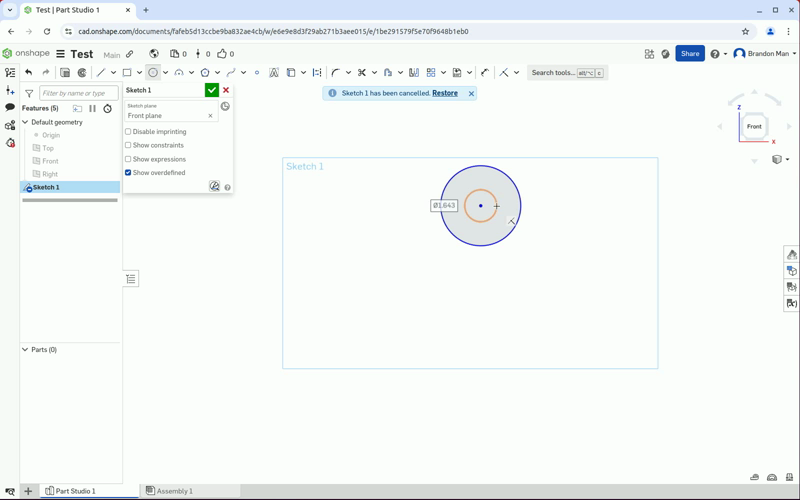
scroll(-6)
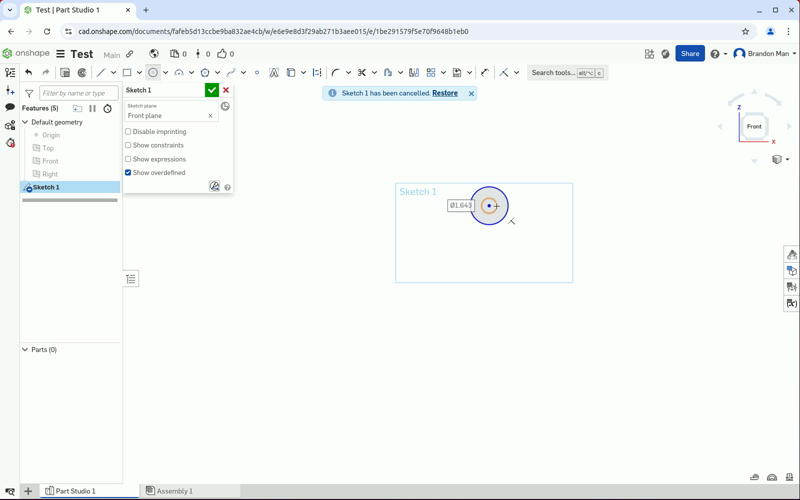
scroll(-6)
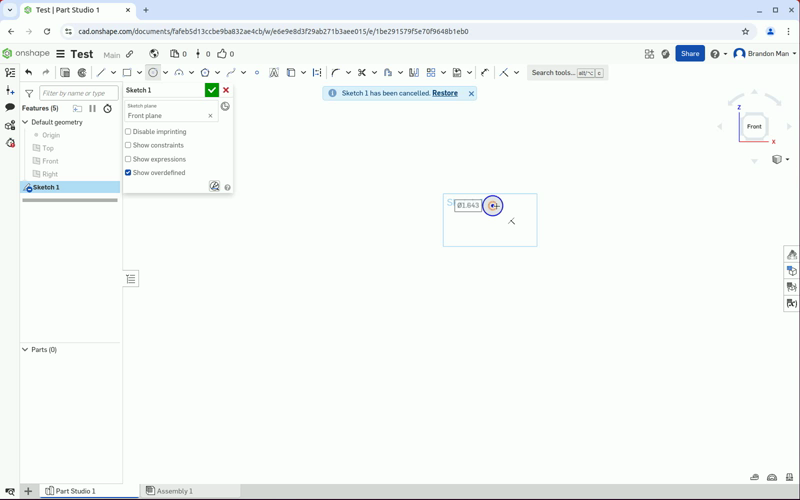
key(esc)
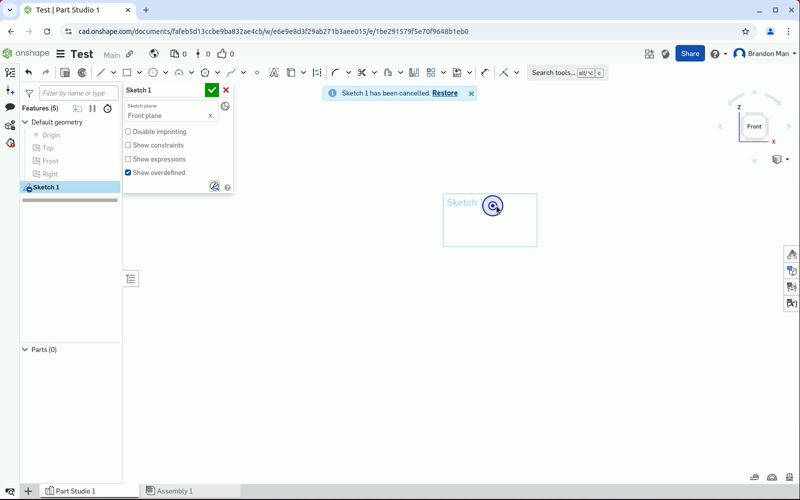
mouse_move(498, 212)
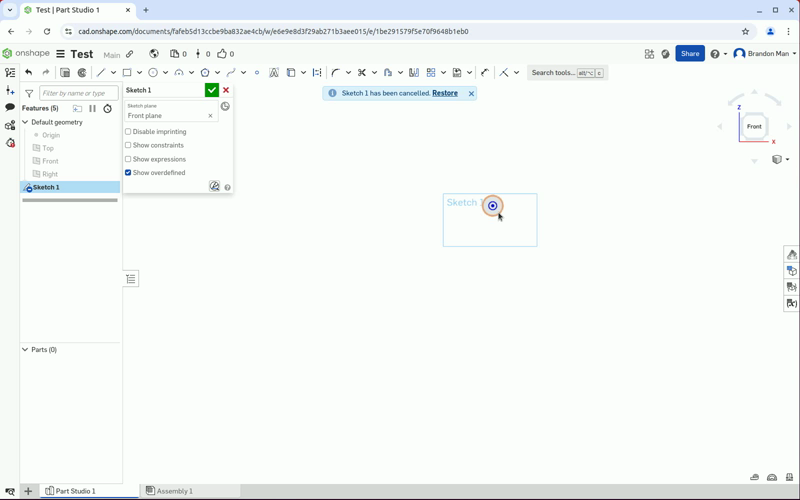
scroll(6)
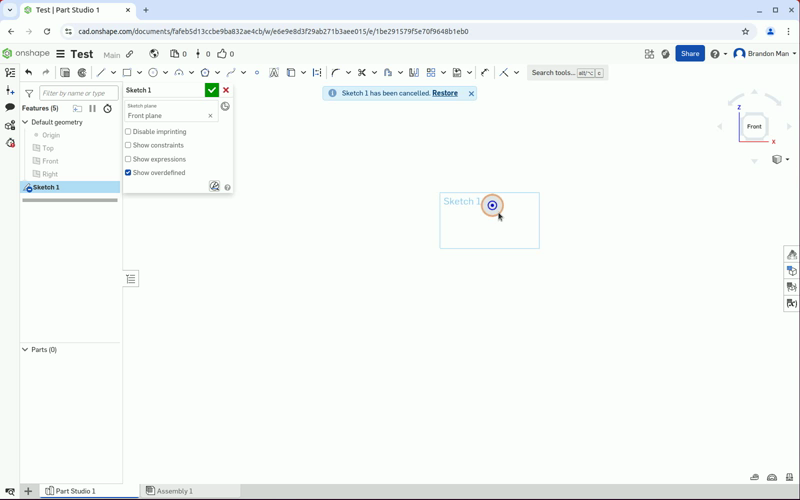
scroll(6)
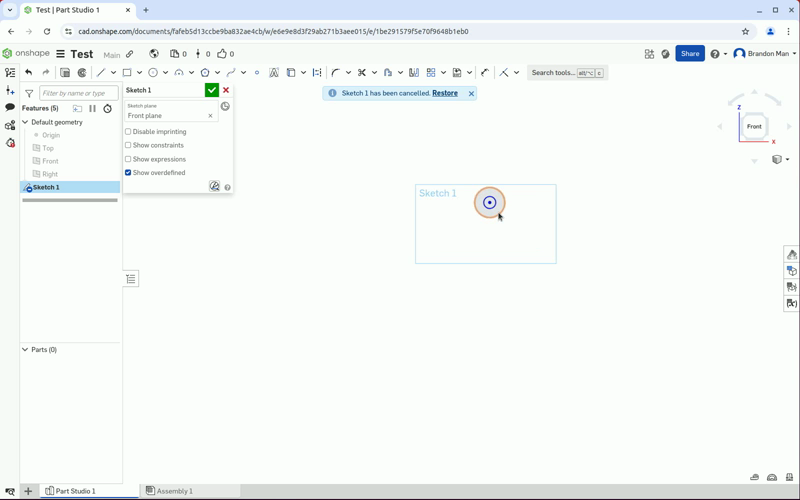
scroll(6)
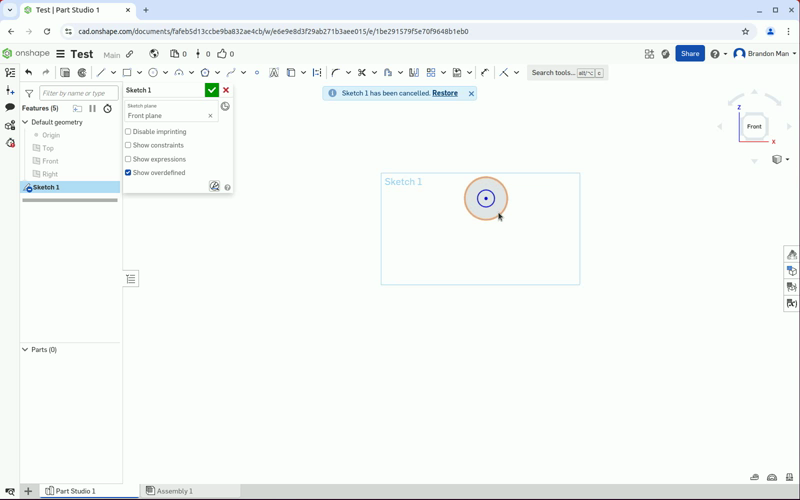
scroll(6)
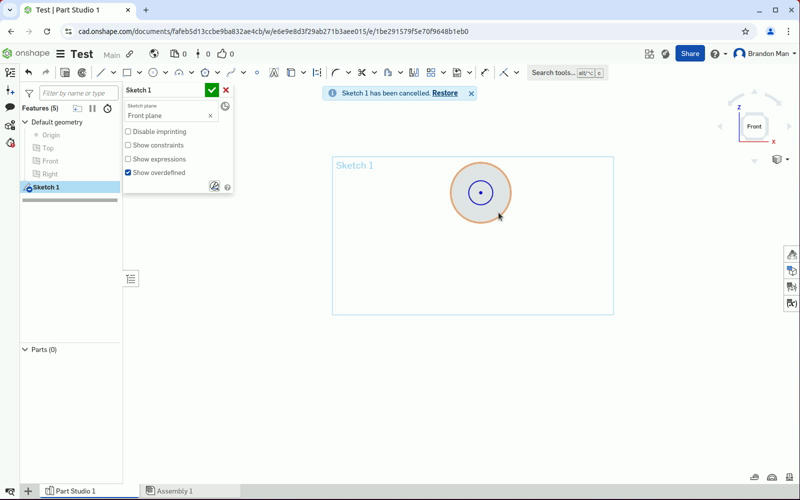
scroll(6)
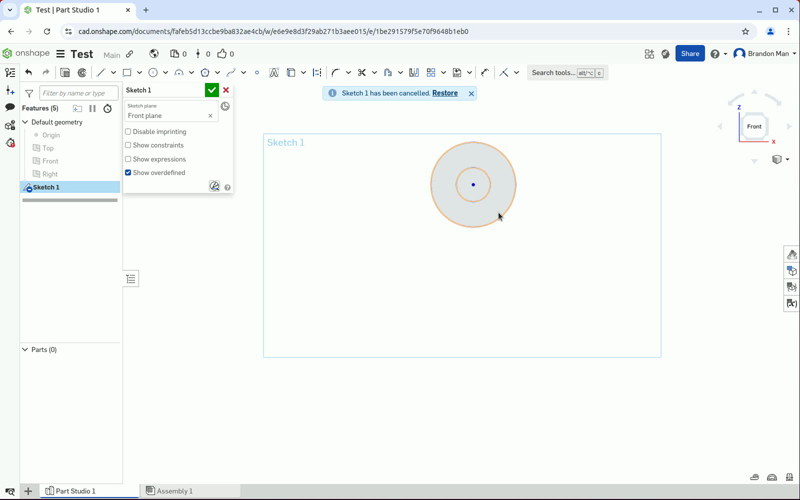
scroll(6)
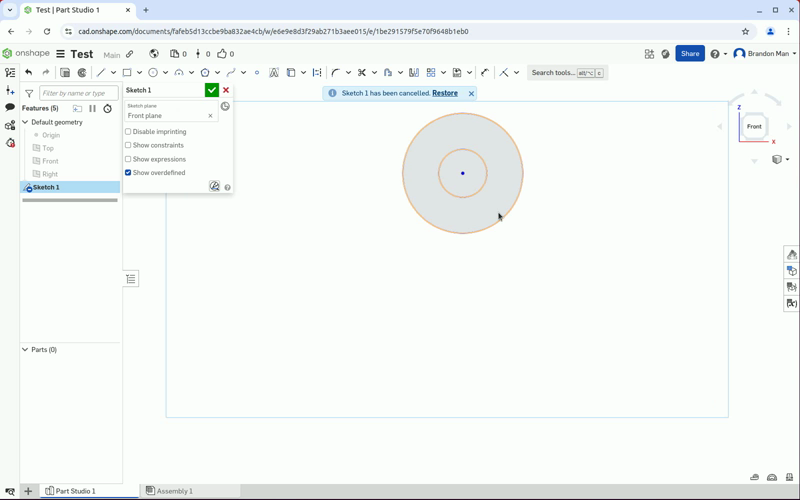
scroll(6)
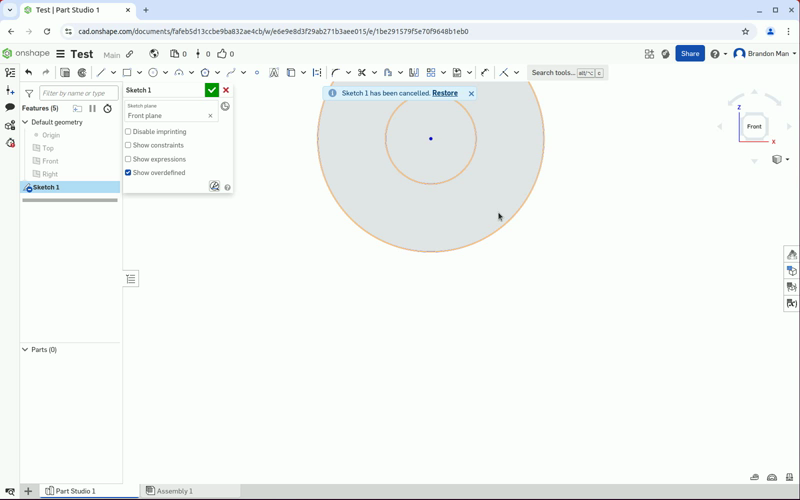
click(498, 212)
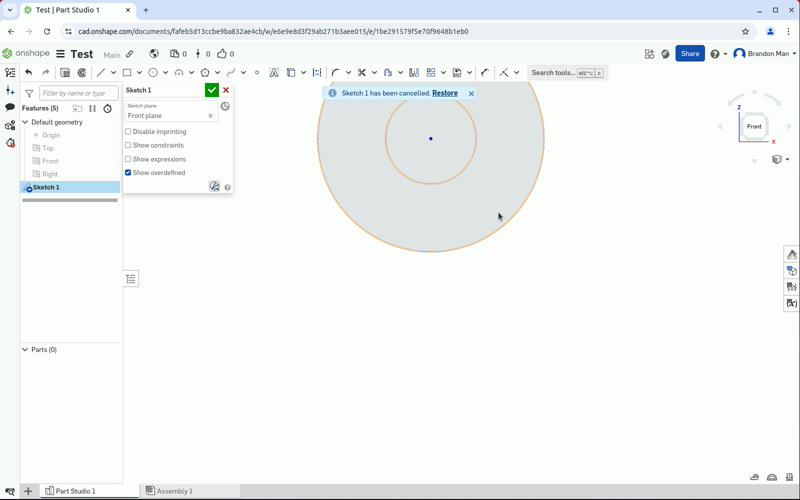
scroll(-6)
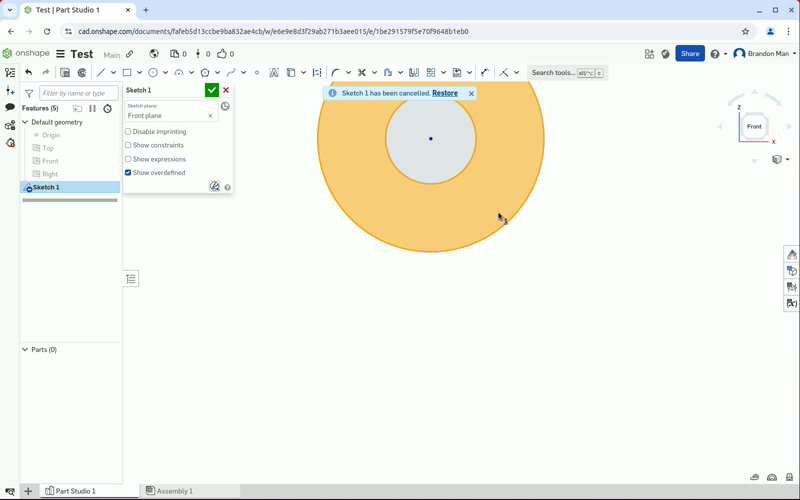
scroll(-6)
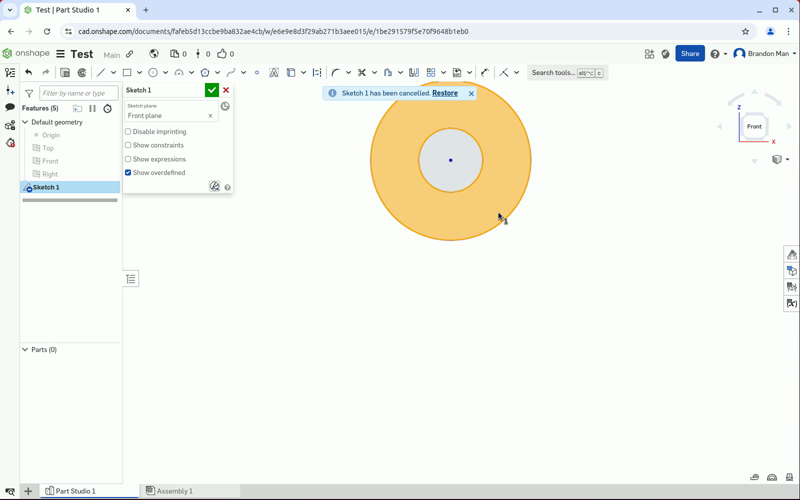
scroll(-6)
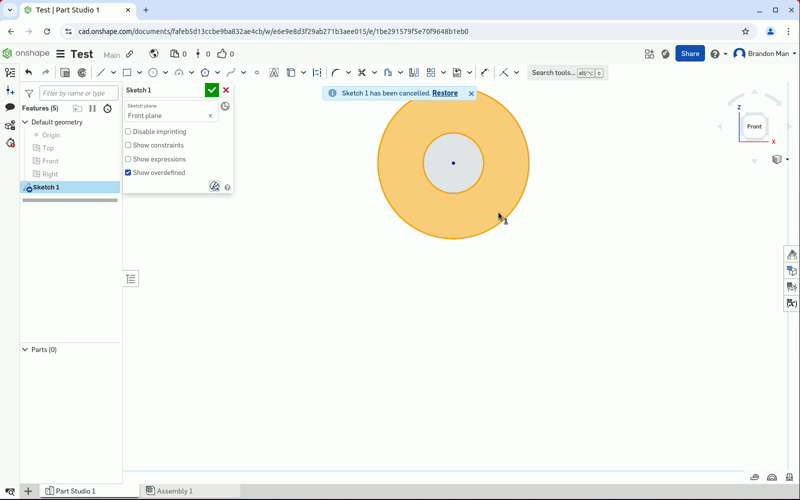
scroll(-6)
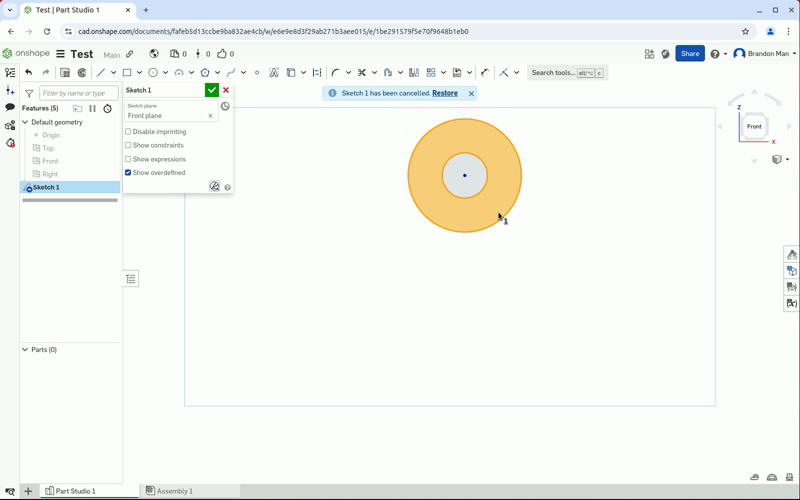
scroll(-6)
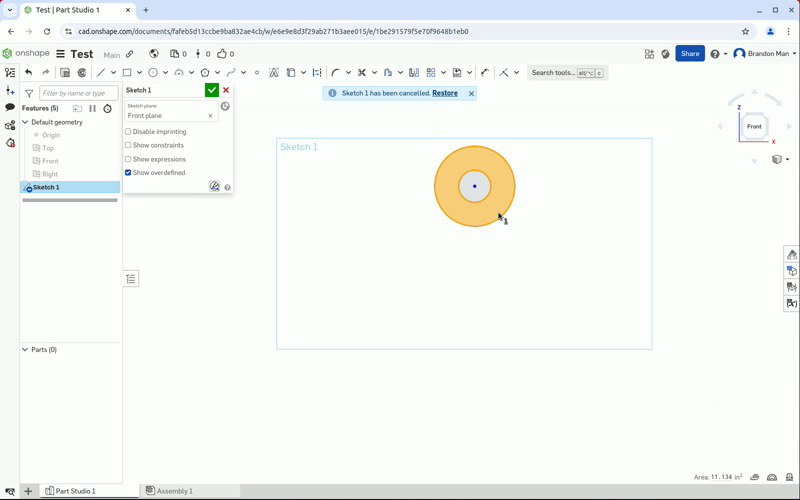
scroll(-6)
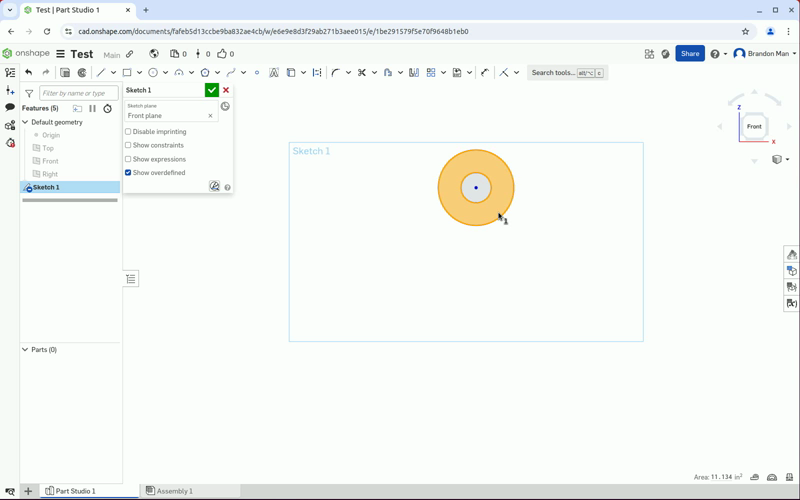
scroll(-6)
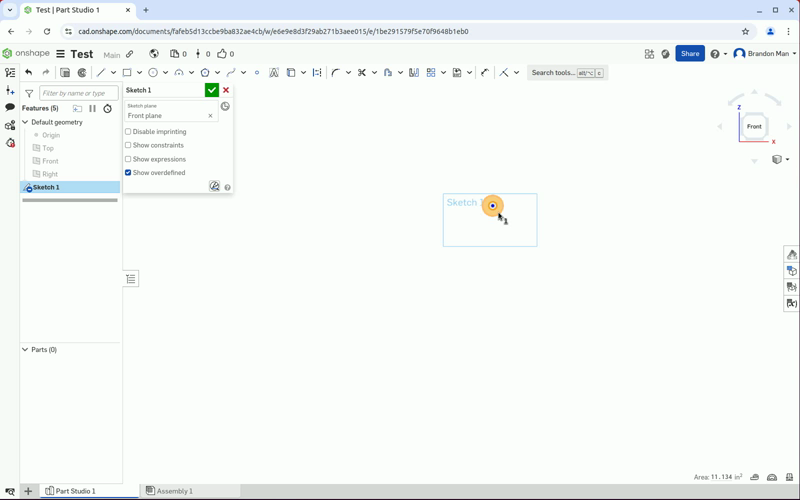
mouse_move(73, 352)
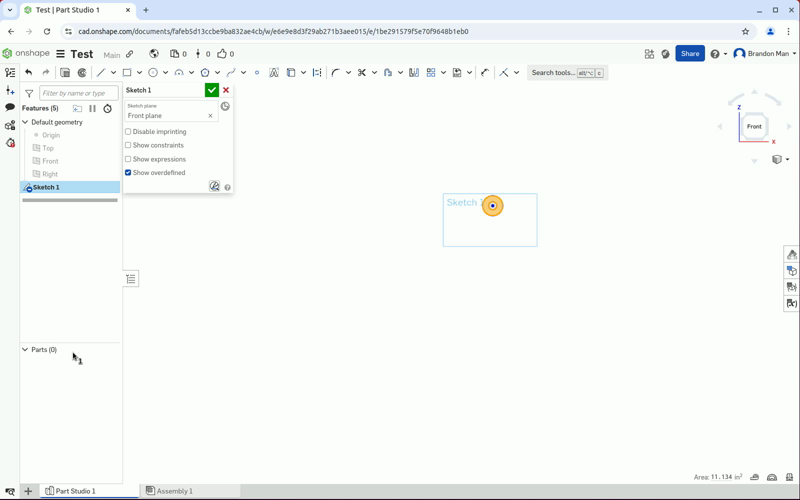
key(shift+y)
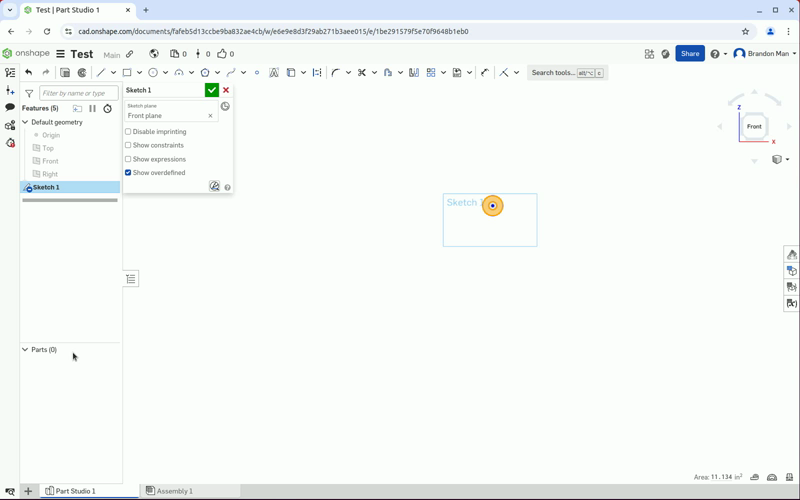
key(shift+e)
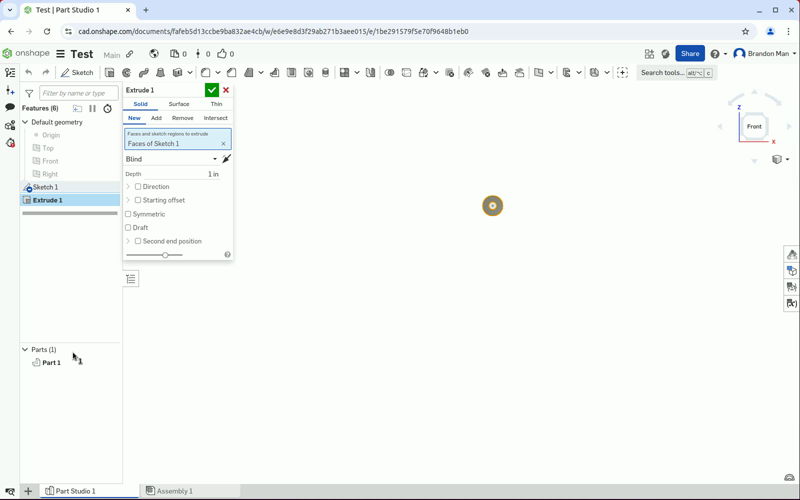
mouse_move(143, 106)
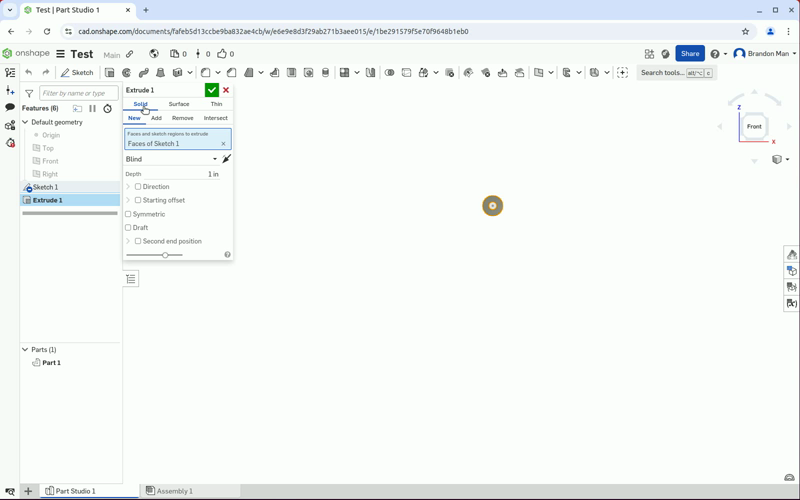
click(143, 106)
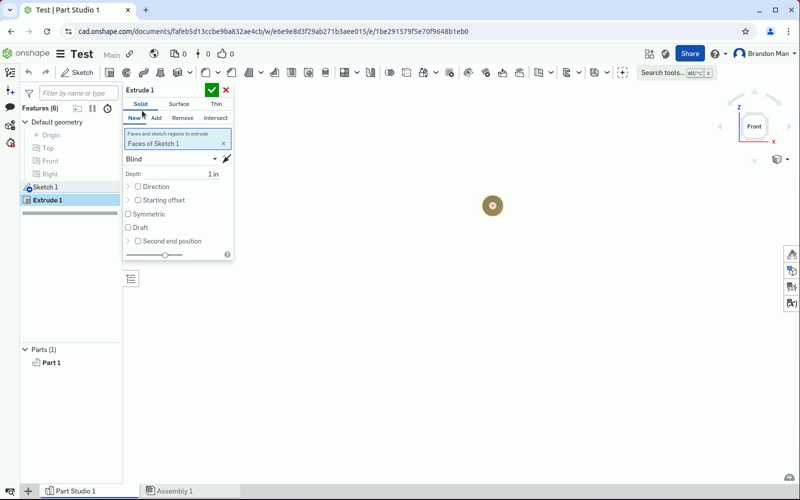
mouse_move(137, 120)
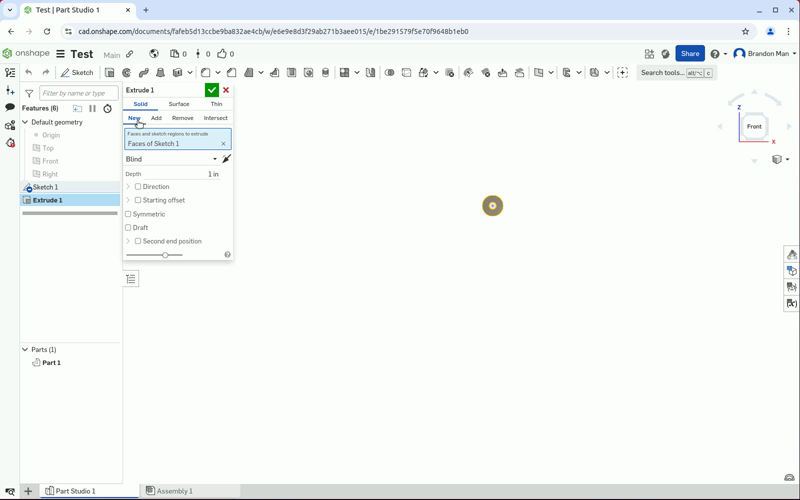
click(137, 120)
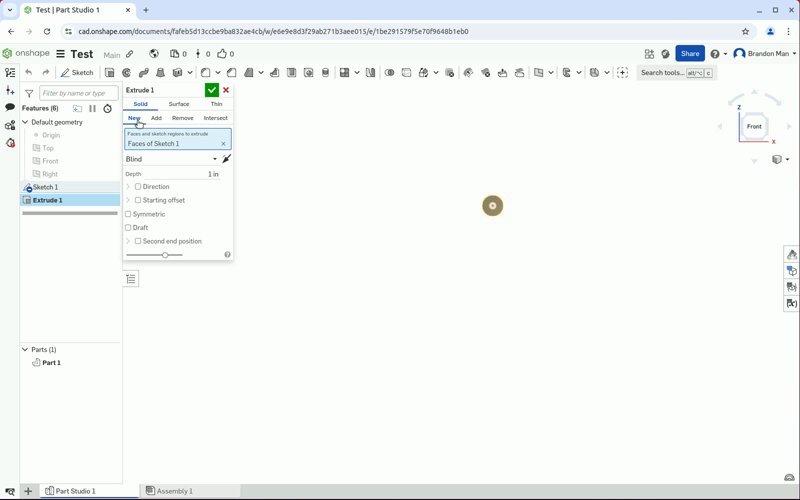
key(tab, 4)
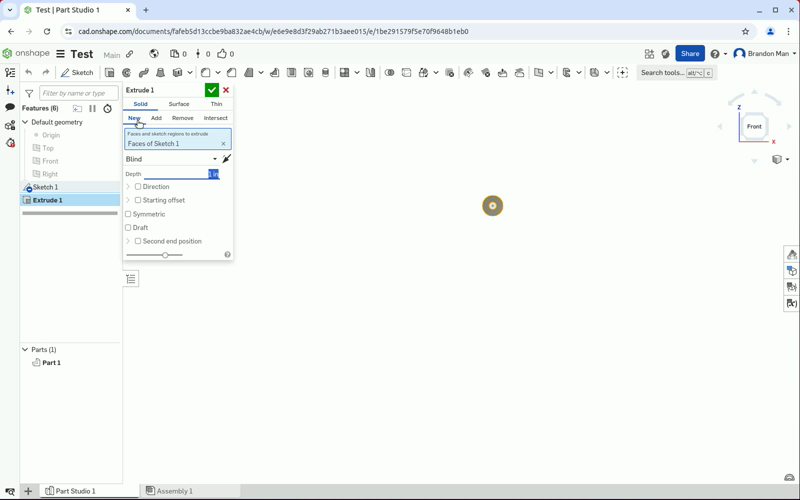
text(1.926)
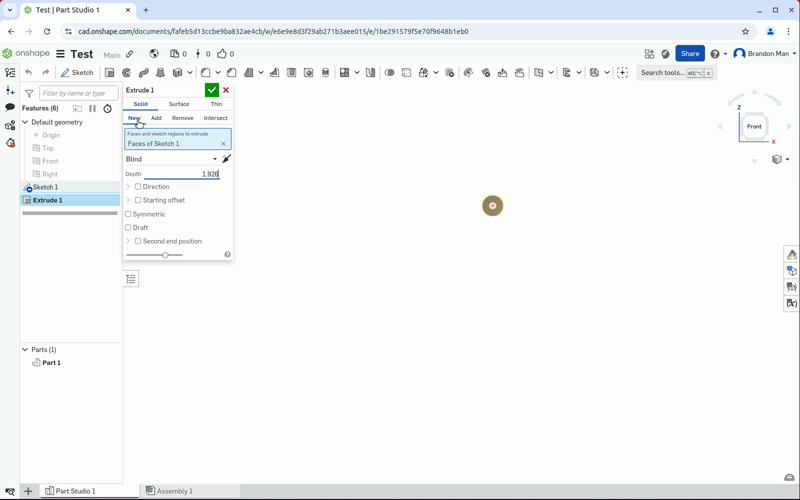
key(tab, 3)
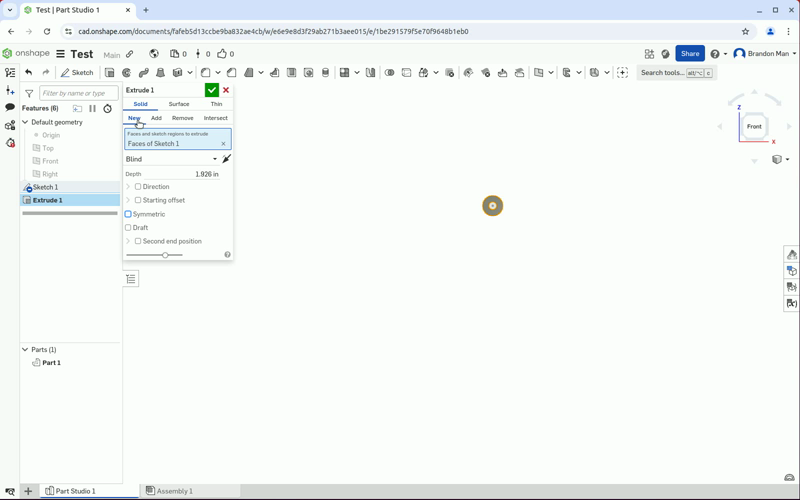
key(space)
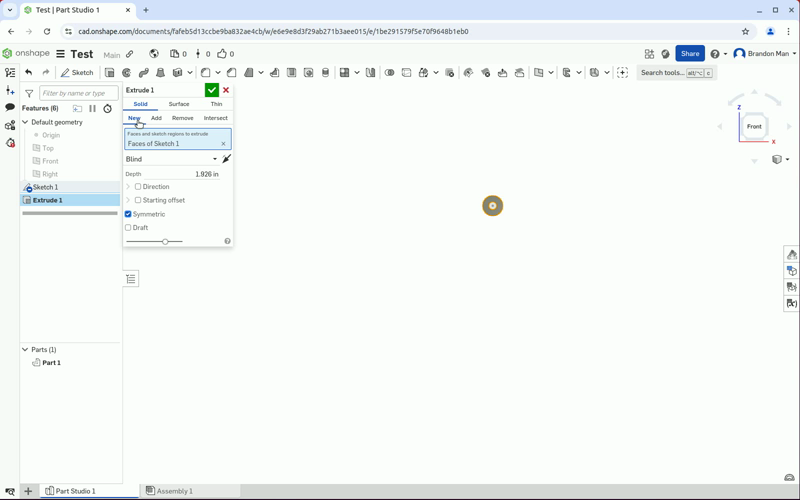
key(enter)
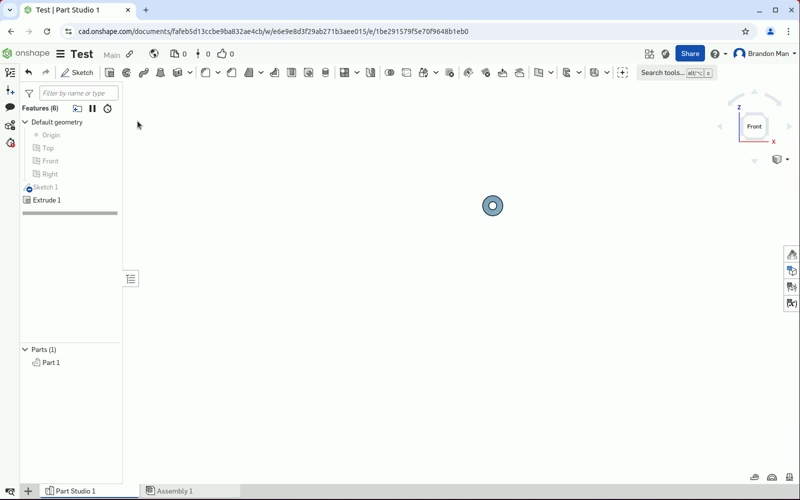
key(shift+h)
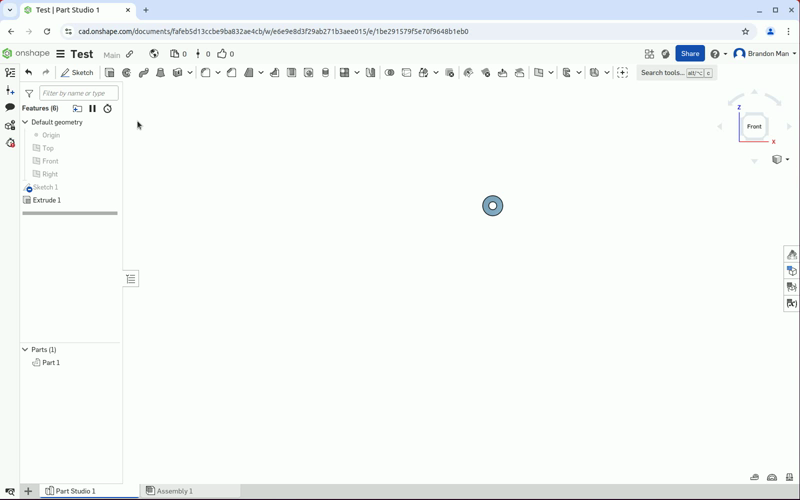
key(shift+h)
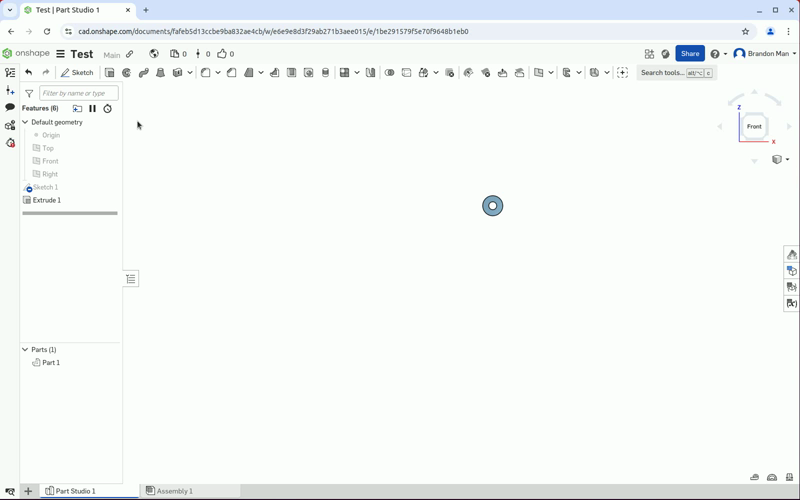
mouse_move(73, 189)
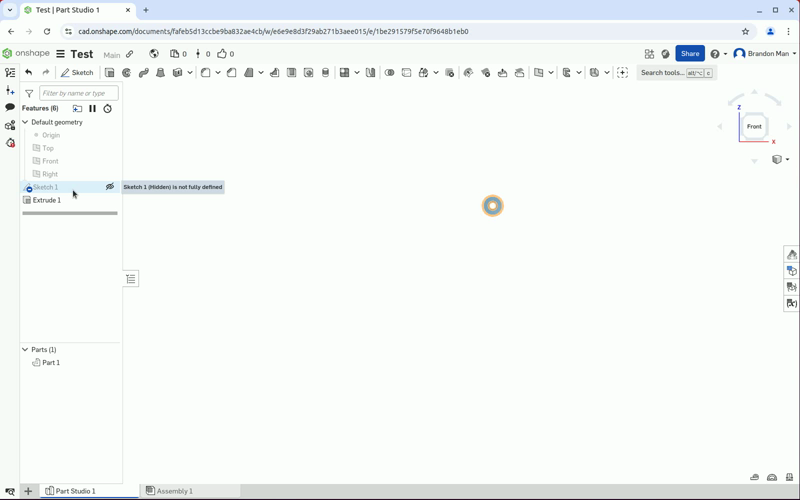
click(73, 189)
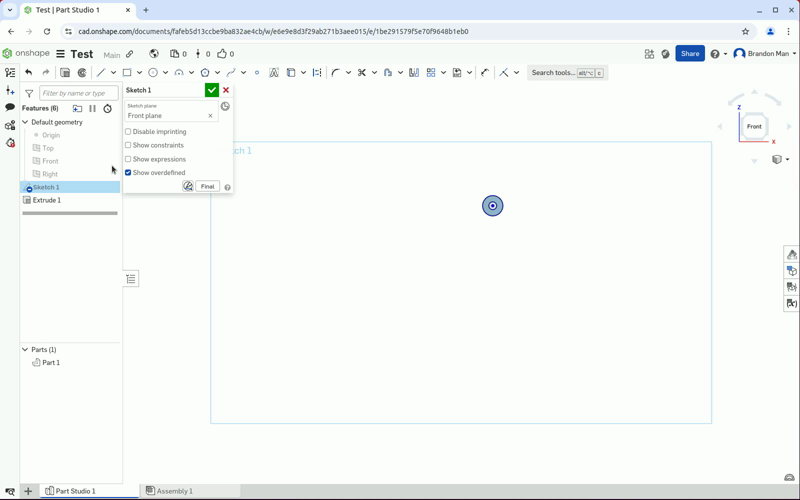
mouse_move(229, 92)
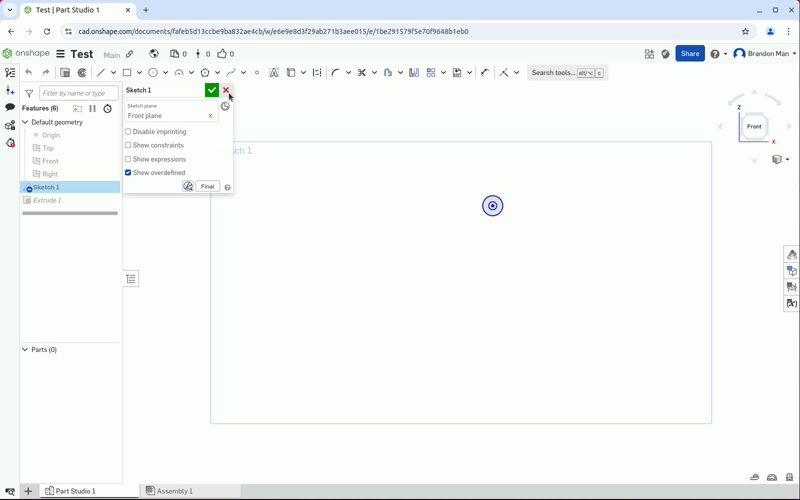
click(229, 92)
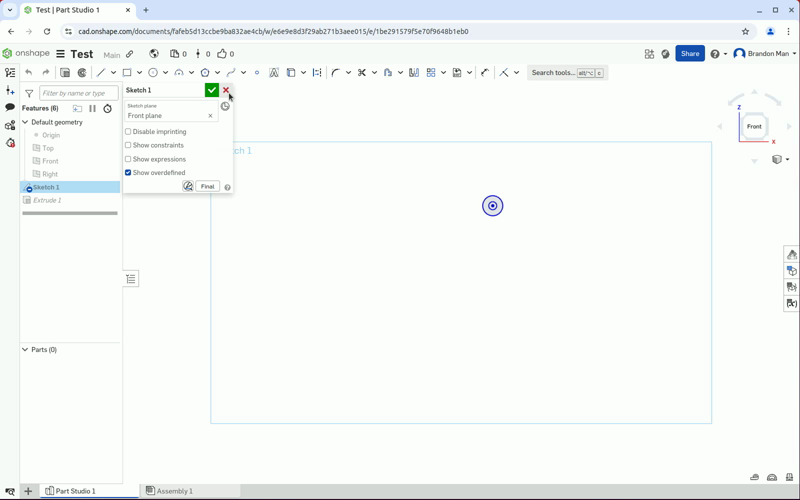
key(shift+s)
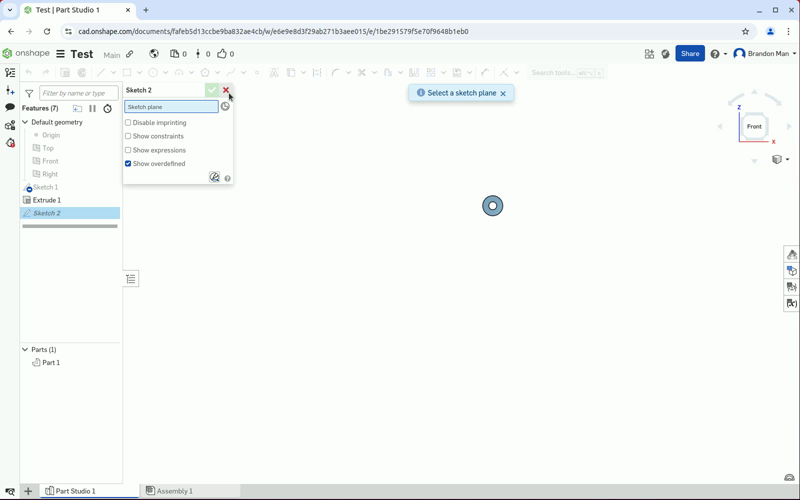
mouse_move(73, 163)
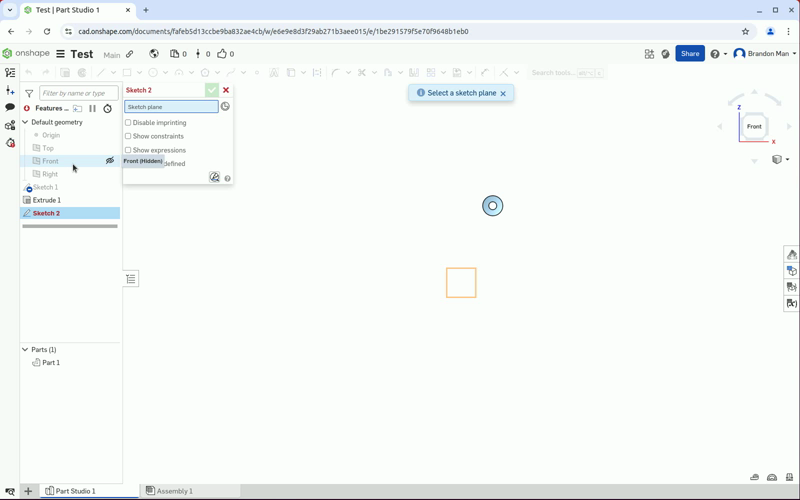
click(73, 163)
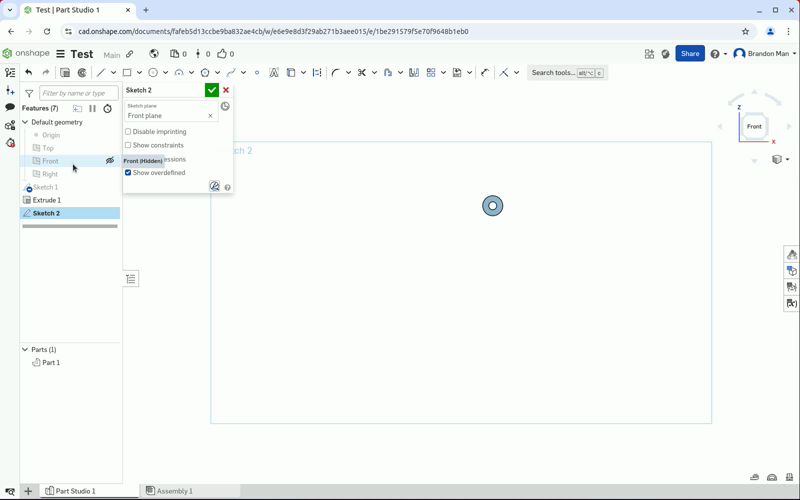
mouse_move(73, 352)
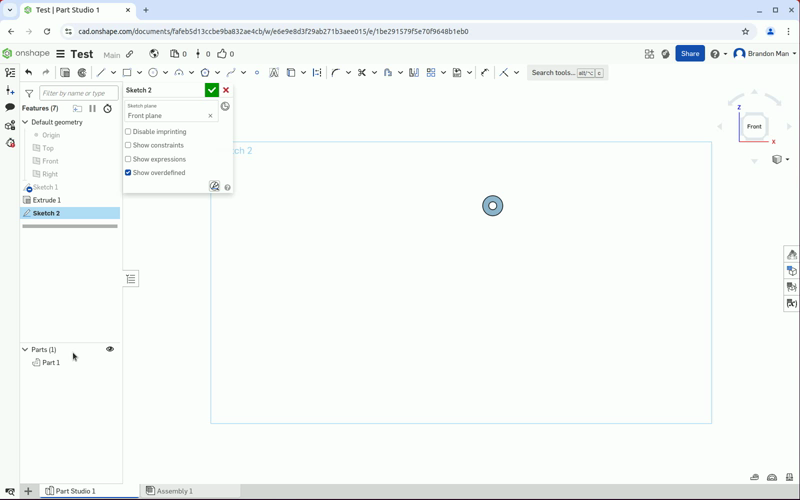
key(y)
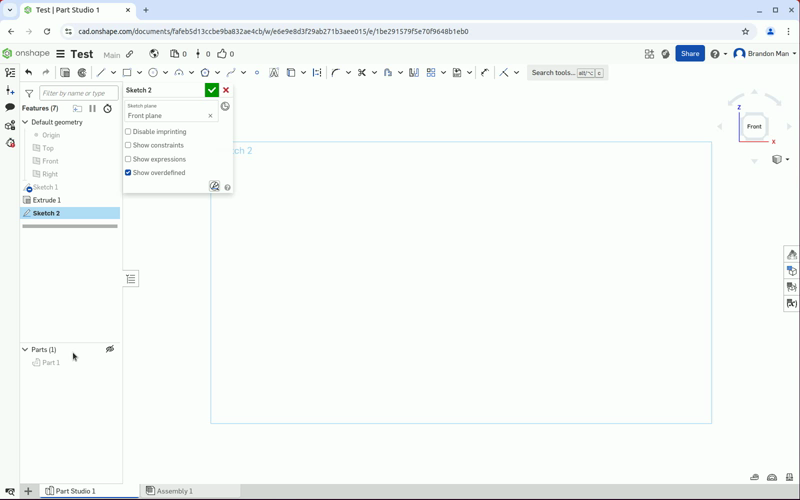
key(c)
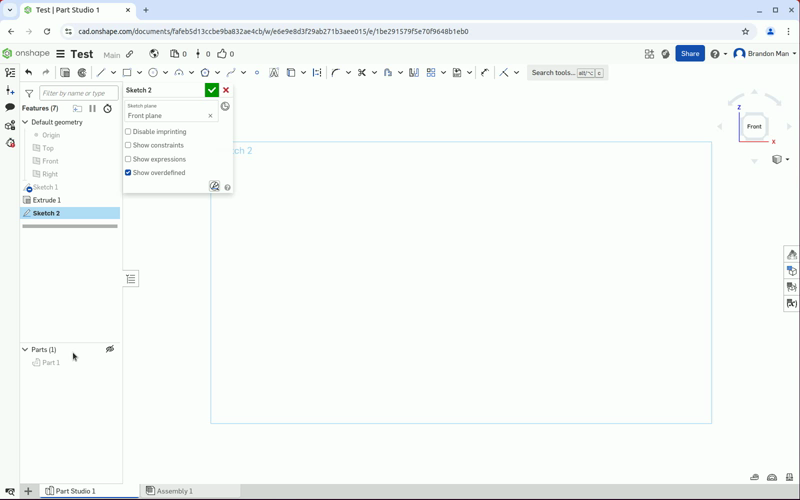
key_down(shift)
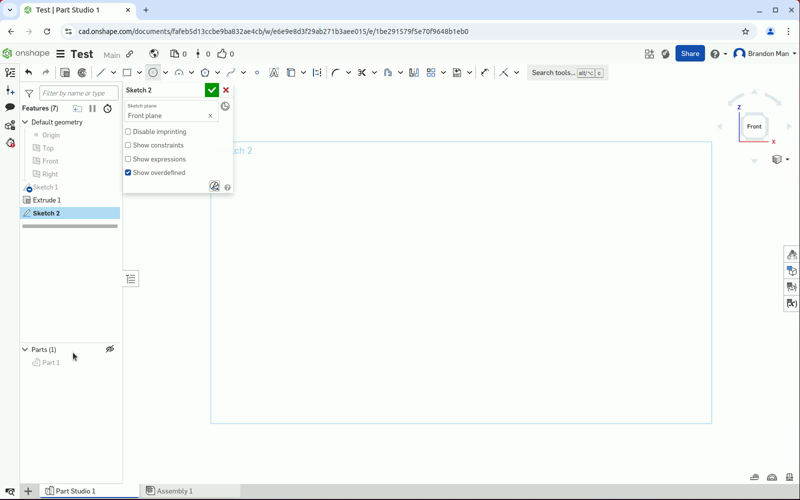
mouse_move(493, 205)
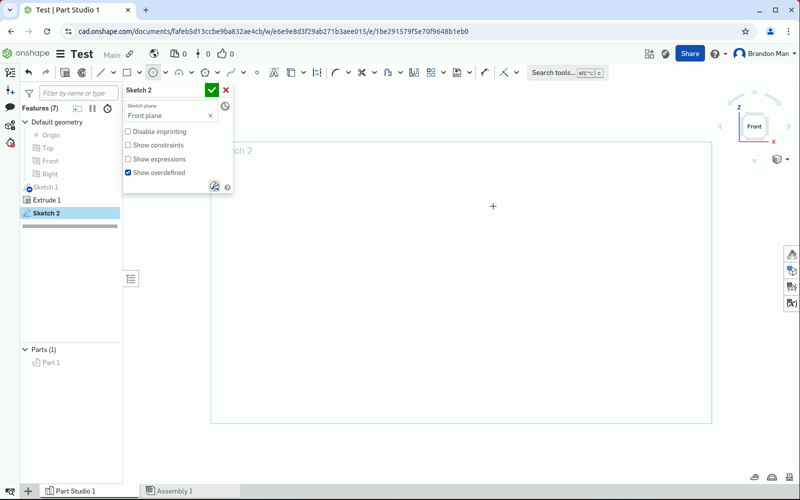
click(493, 205)
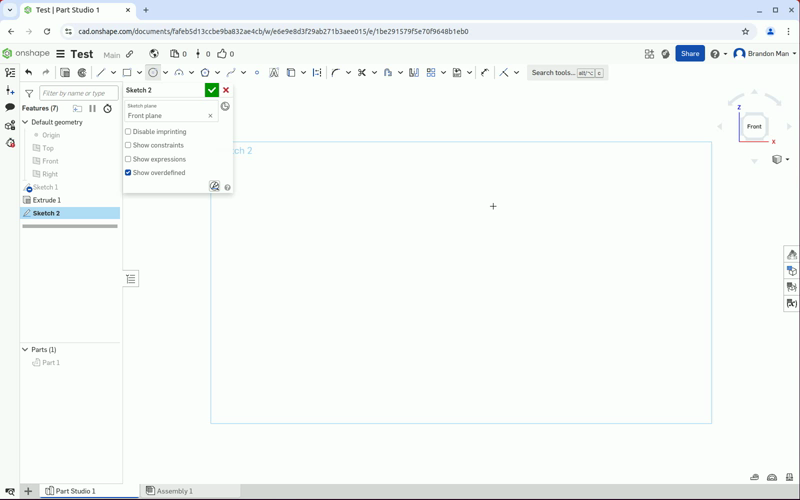
key_up(shift)
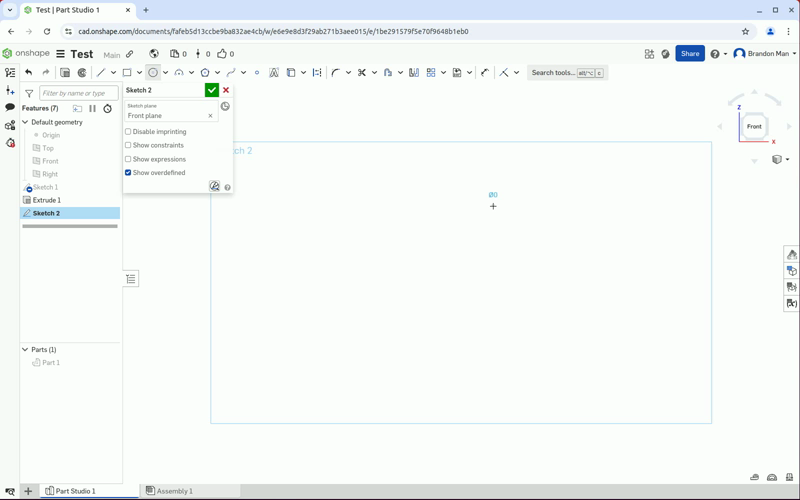
mouse_move(528, 205)
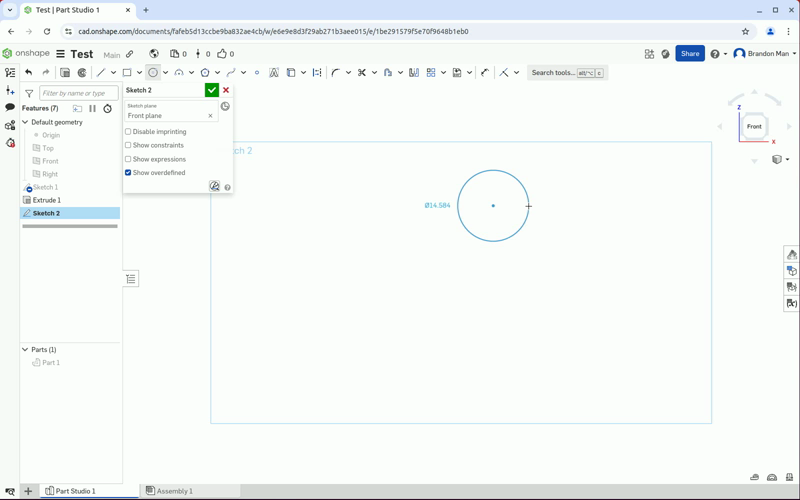
click(528, 205)
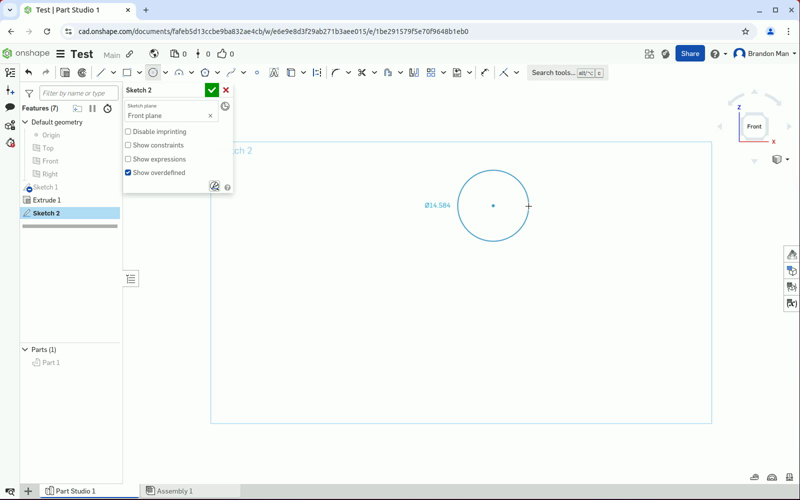
key(esc)
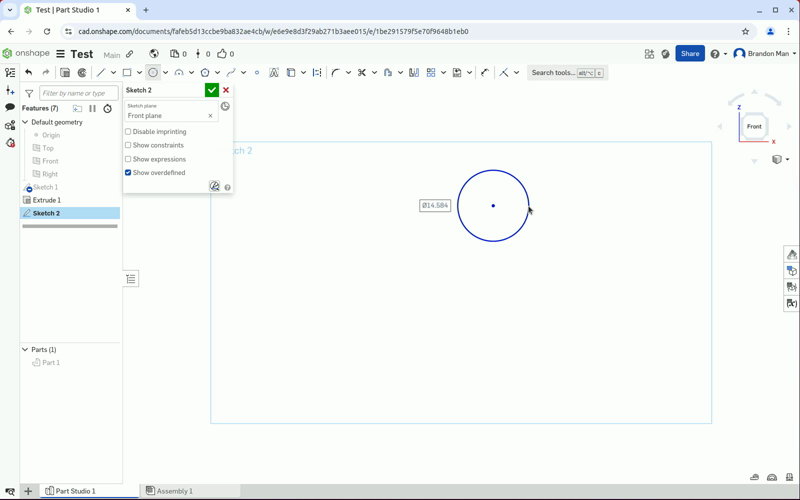
key(c)
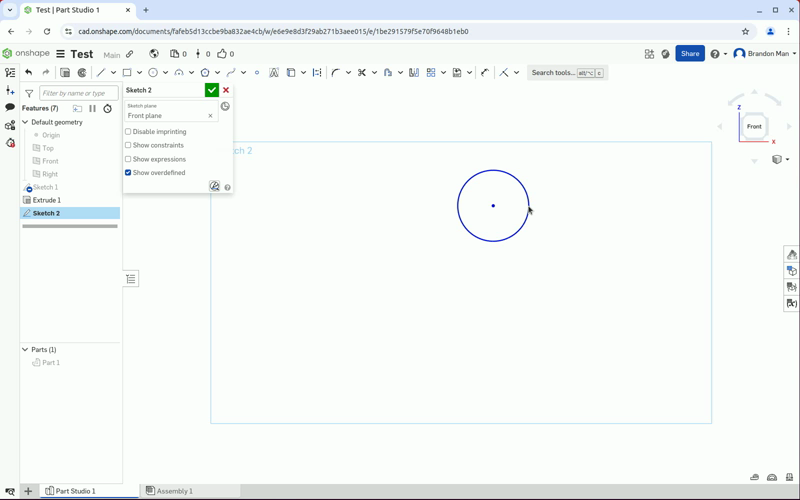
key_down(shift)
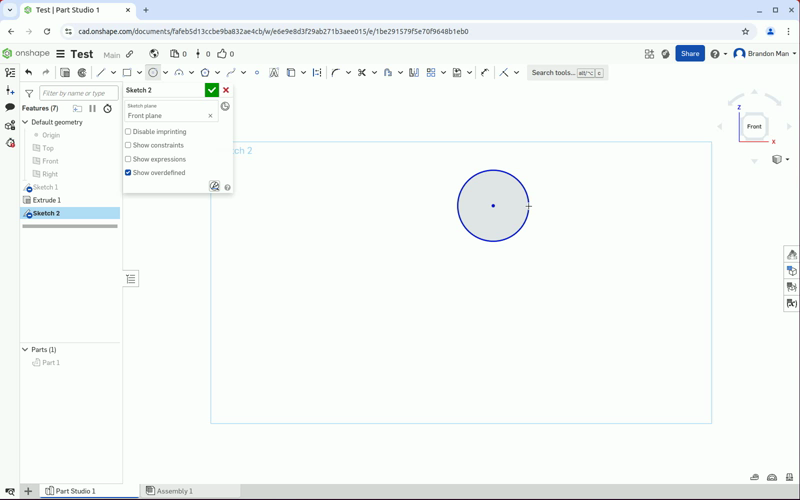
mouse_move(471, 195)
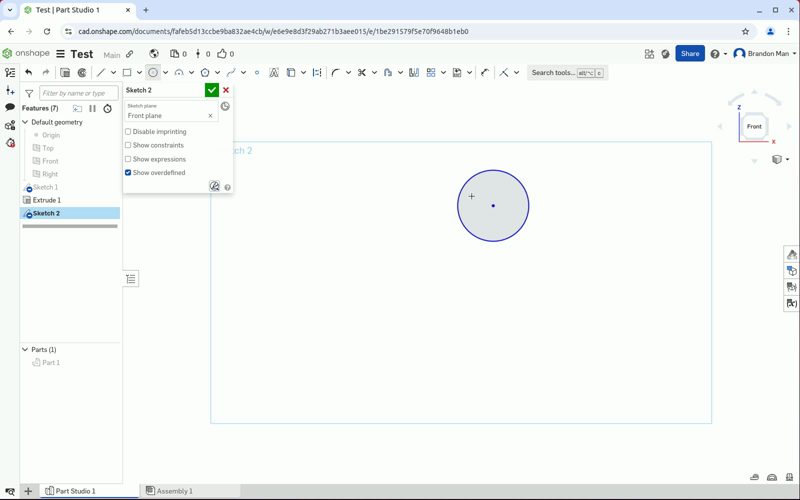
click(471, 195)
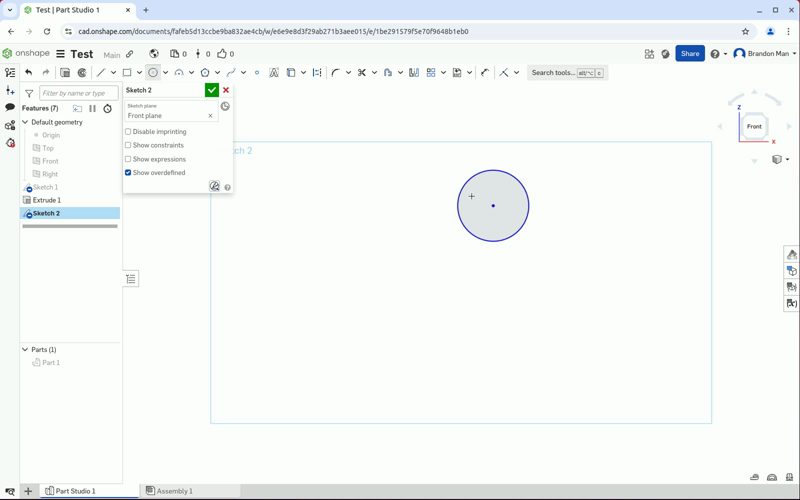
key_up(shift)
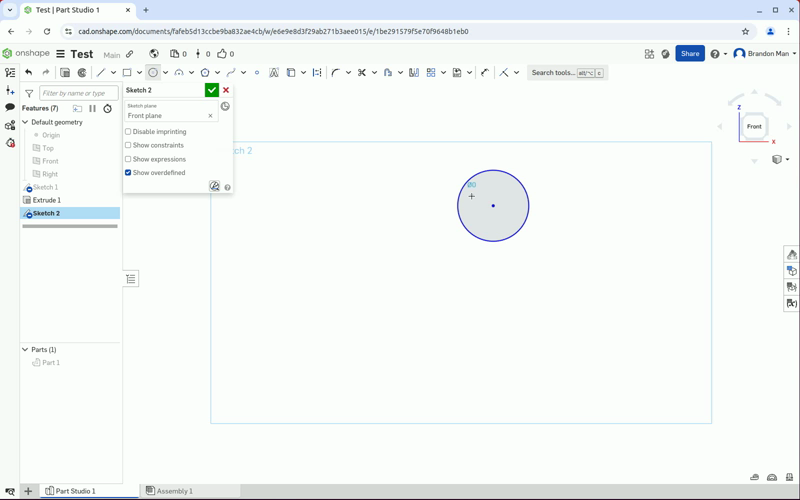
mouse_move(475, 195)
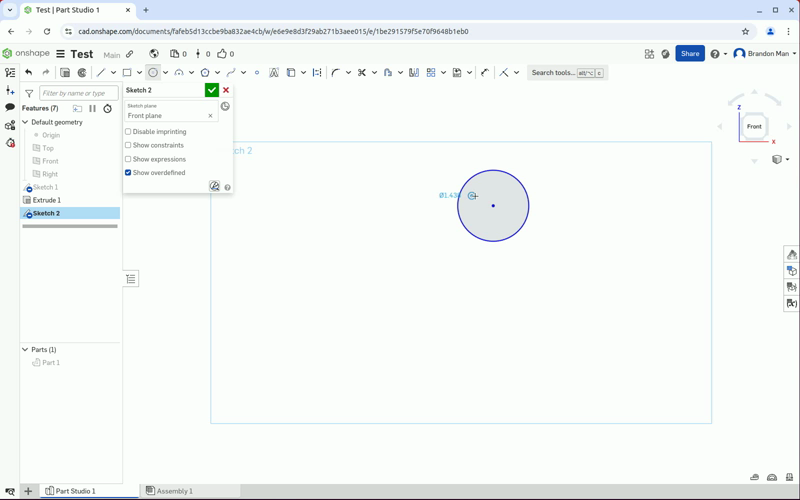
click(475, 195)
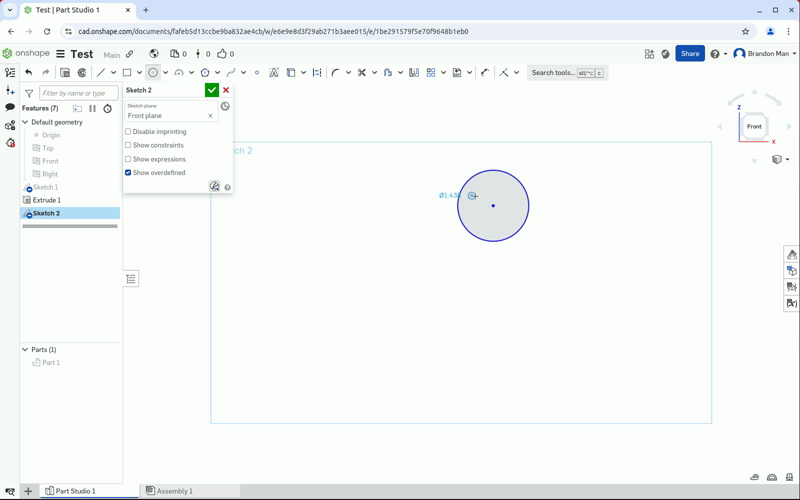
key(esc)
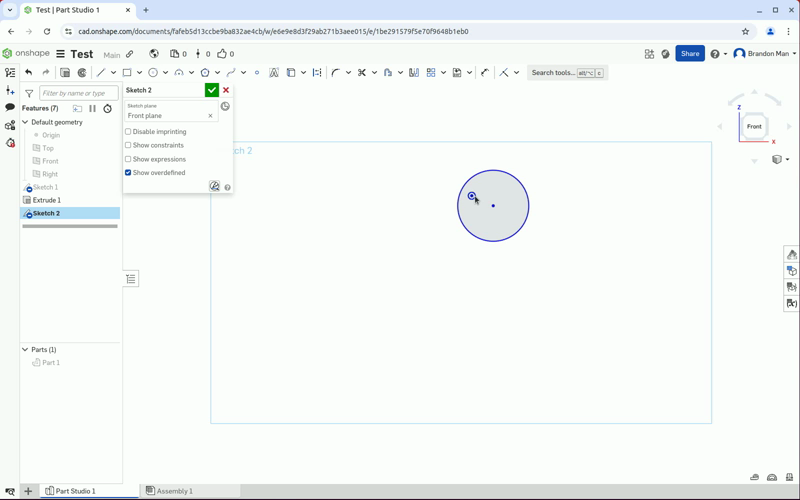
key(c)
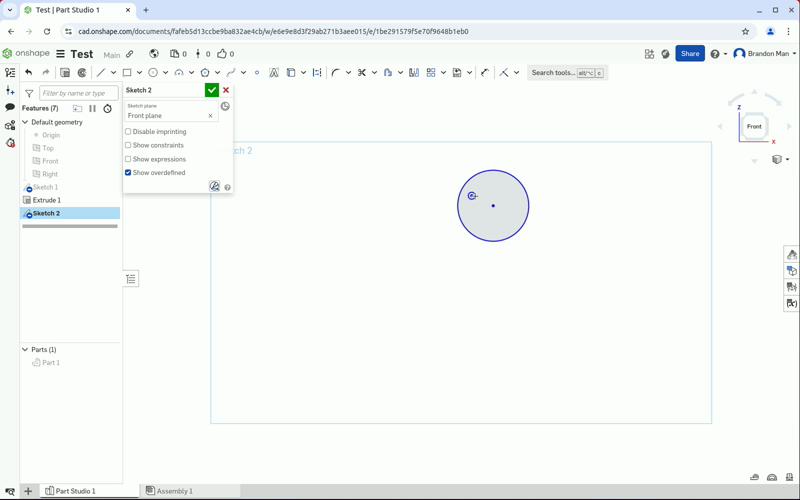
key_down(shift)
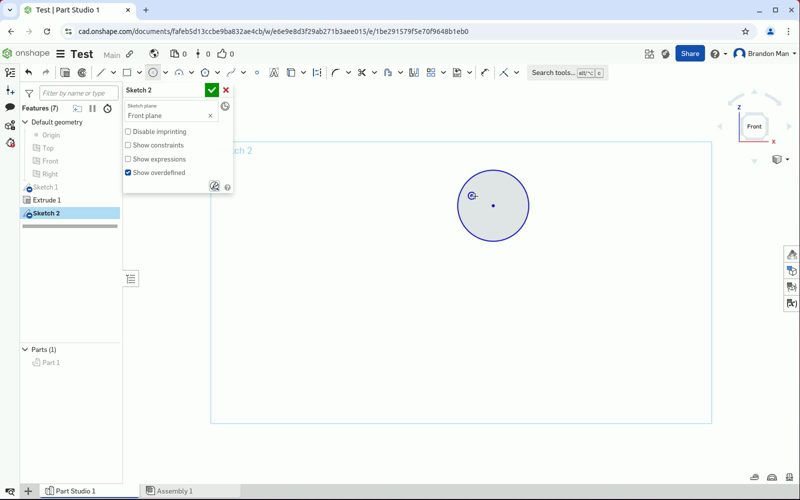
mouse_move(482, 227)
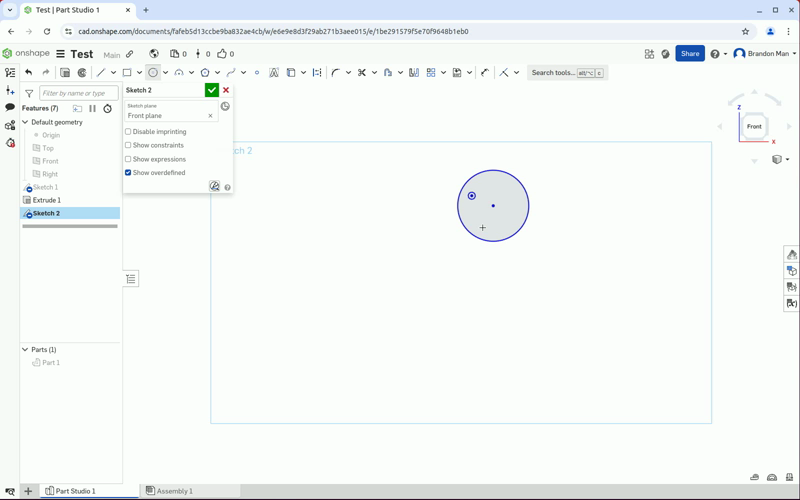
click(482, 227)
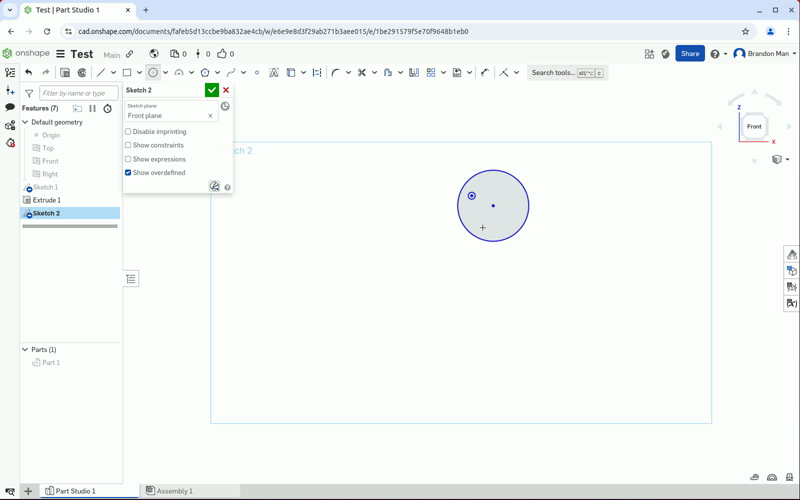
key_up(shift)
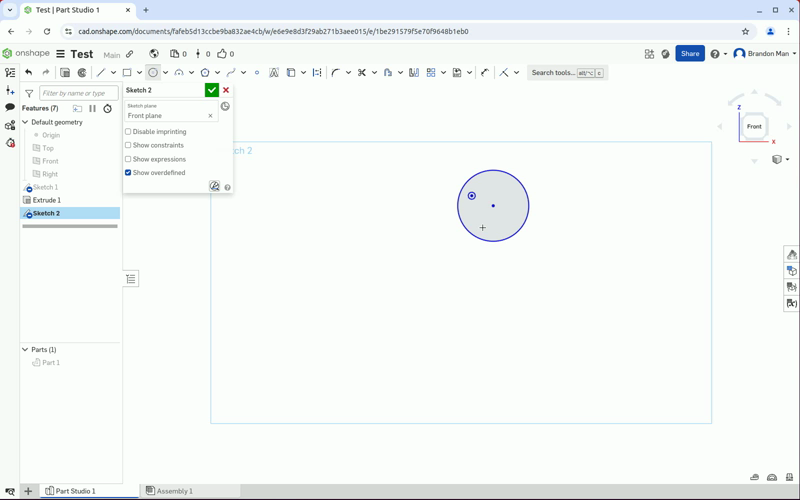
mouse_move(486, 227)
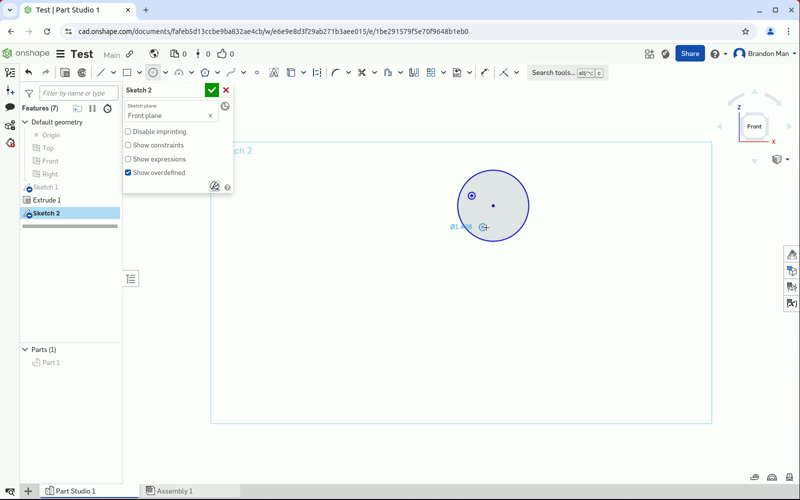
click(486, 227)
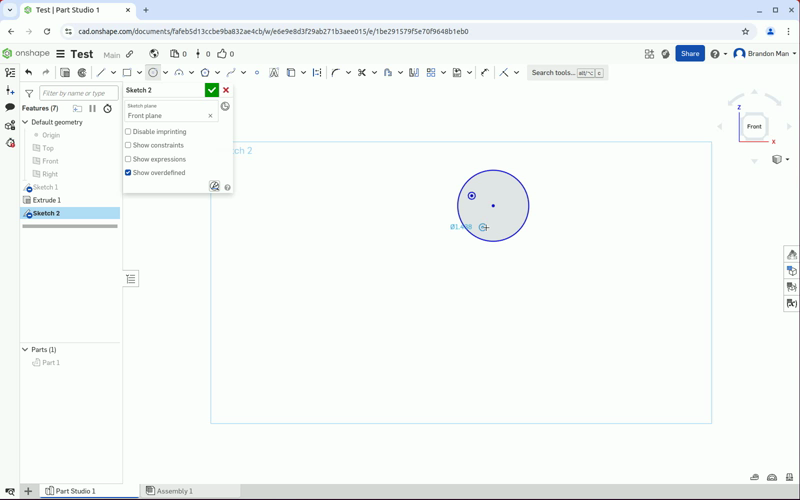
key(esc)
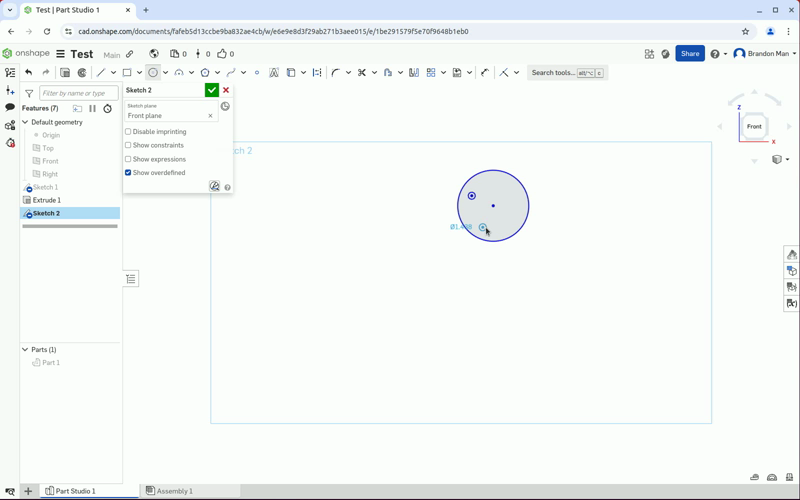
key(c)
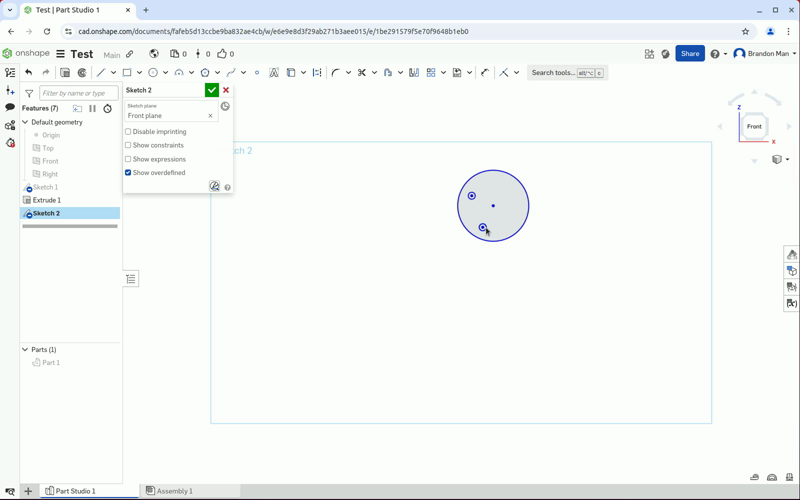
key_down(shift)
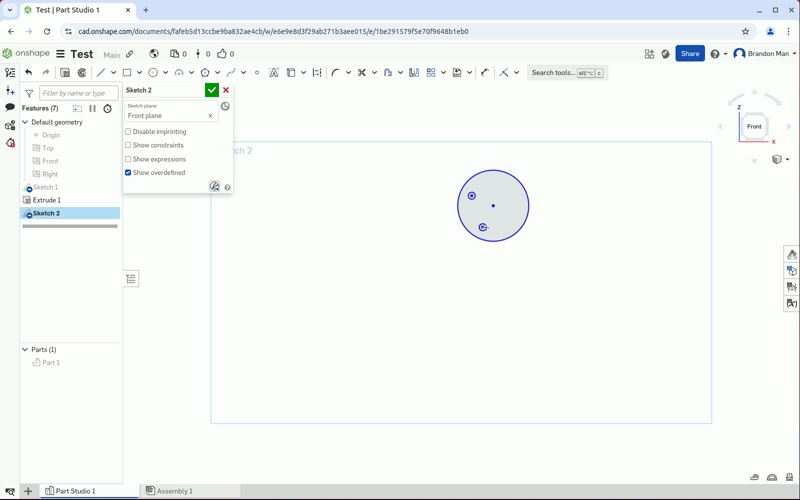
mouse_move(493, 205)
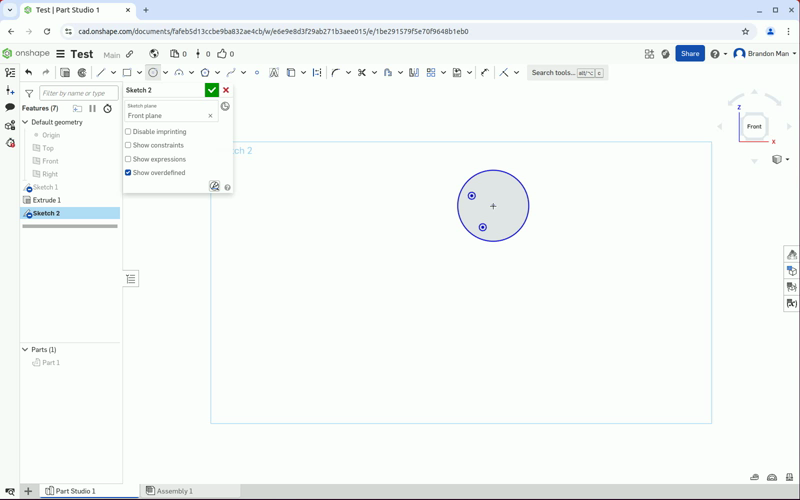
click(493, 205)
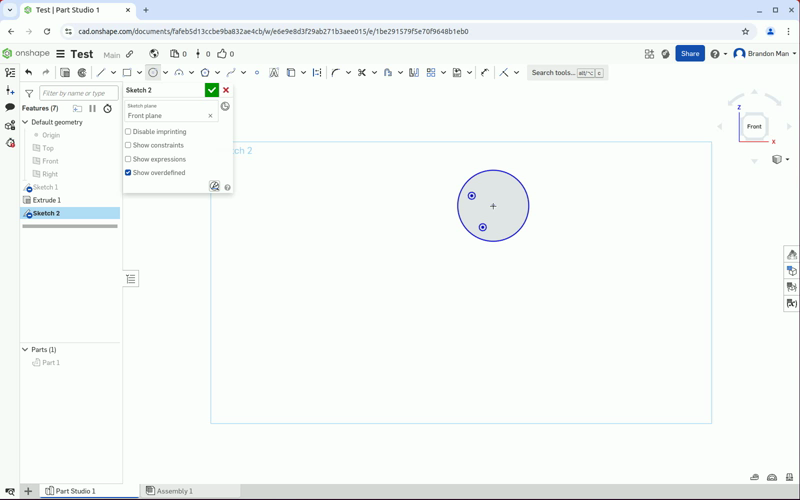
key_up(shift)
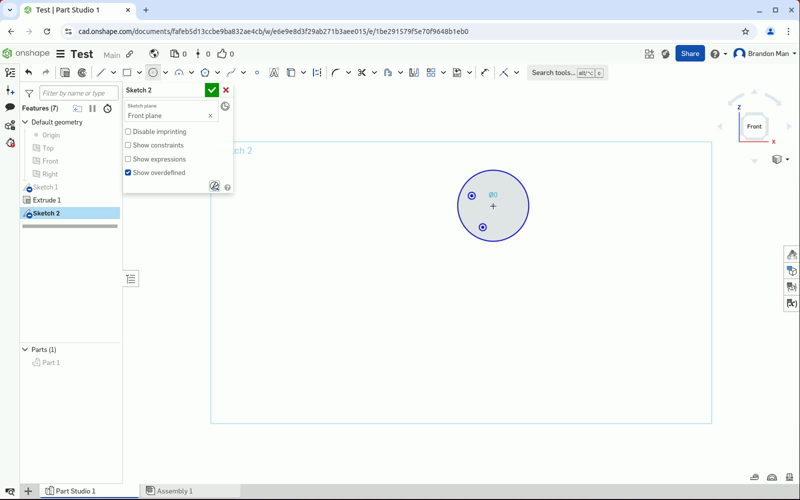
mouse_move(502, 205)
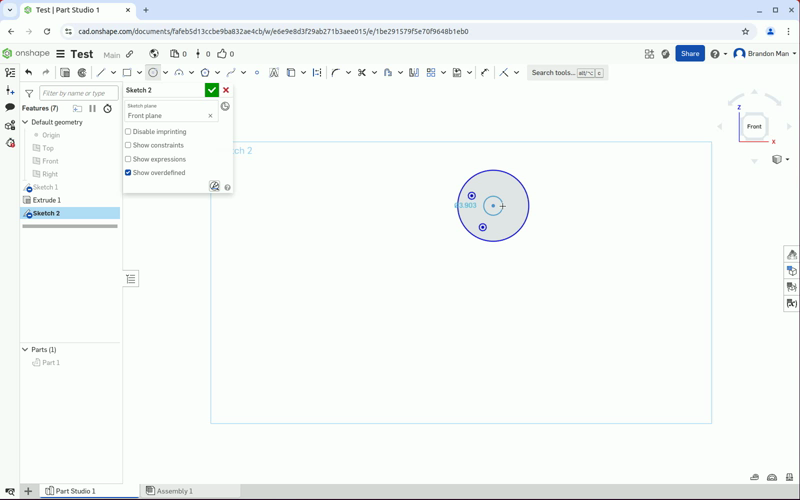
click(502, 205)
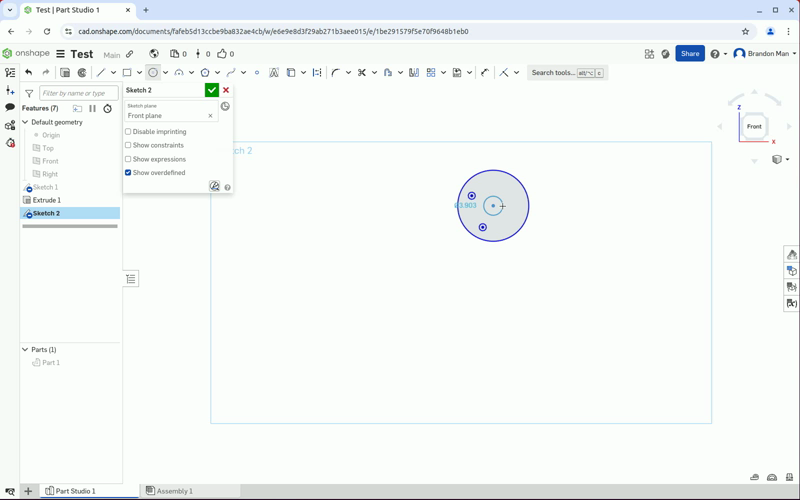
key(esc)
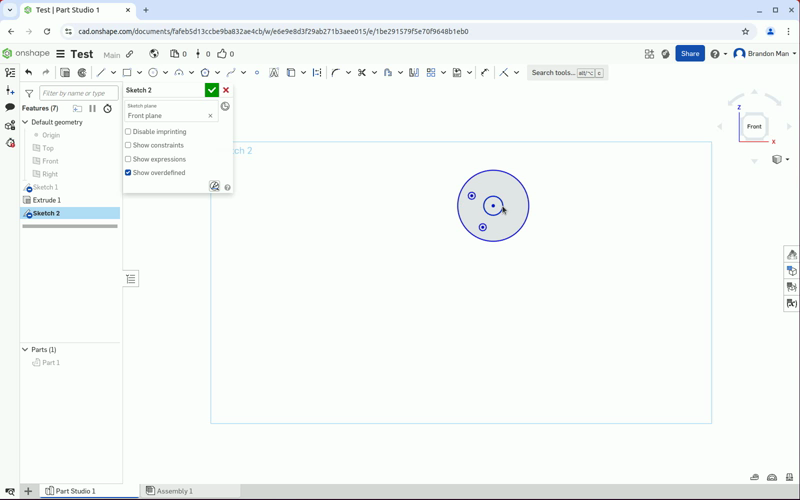
key(c)
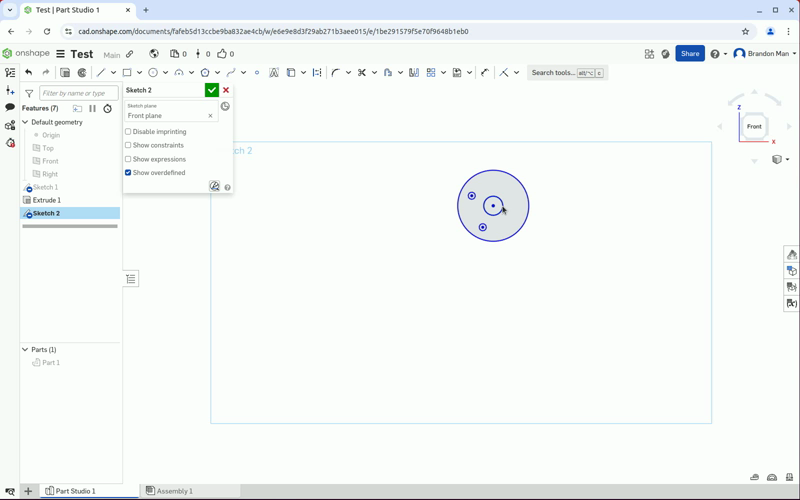
key_down(shift)
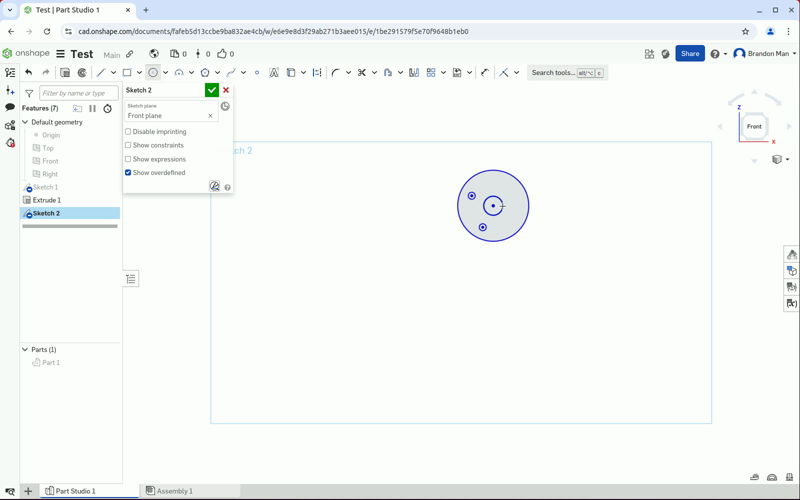
mouse_move(502, 183)
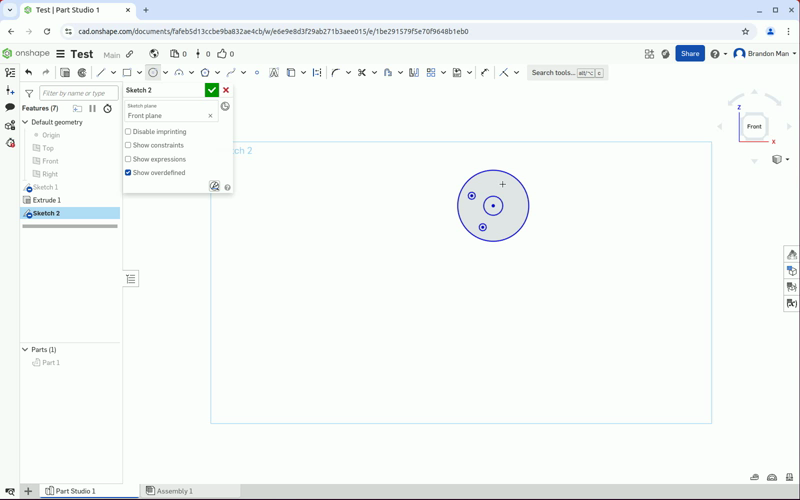
click(502, 183)
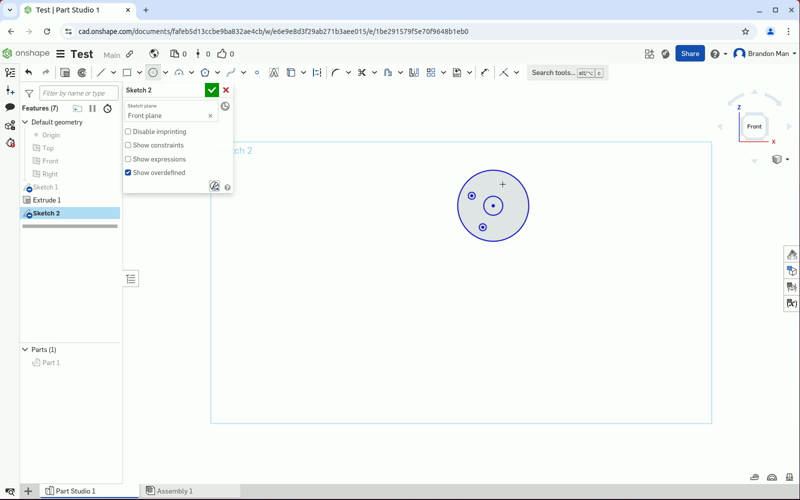
key_up(shift)
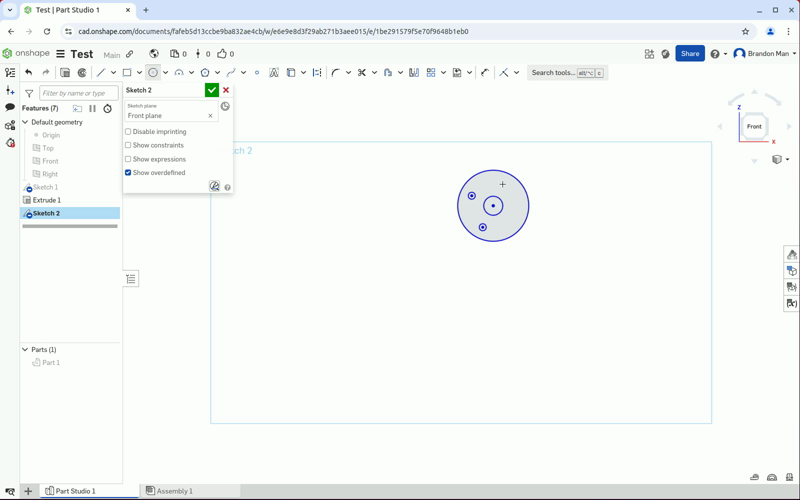
mouse_move(506, 183)
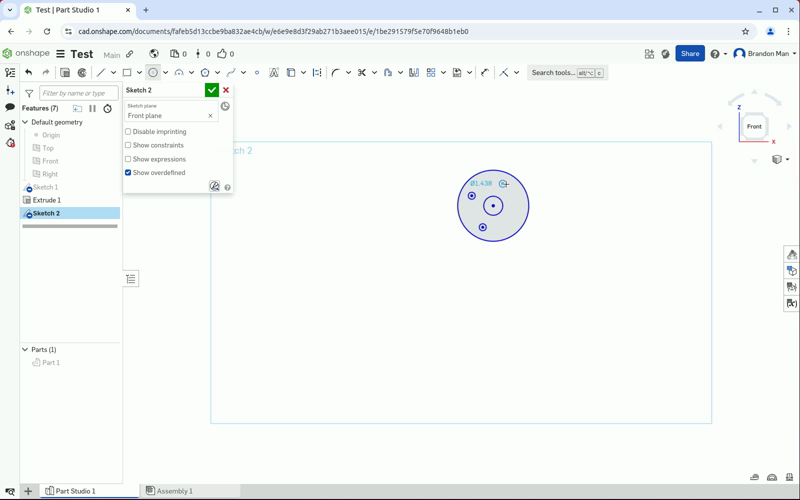
click(506, 183)
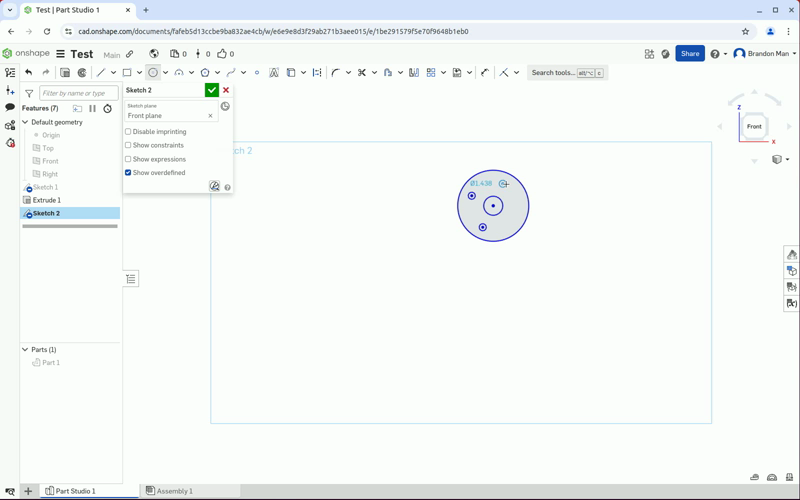
key(esc)
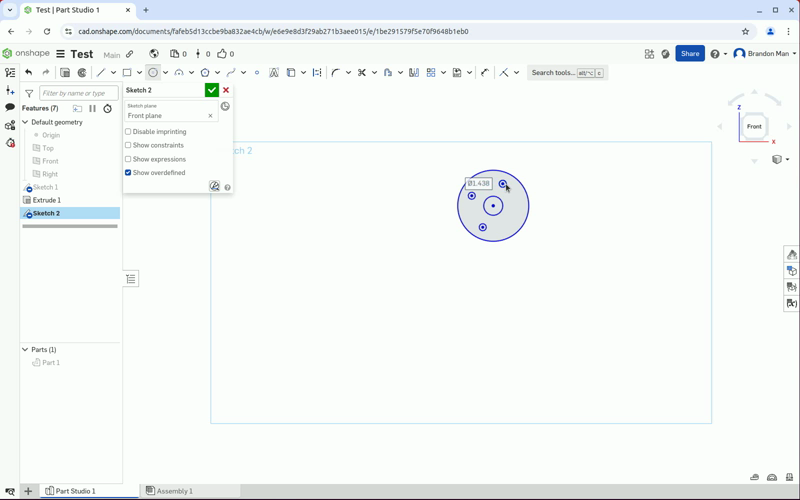
key(c)
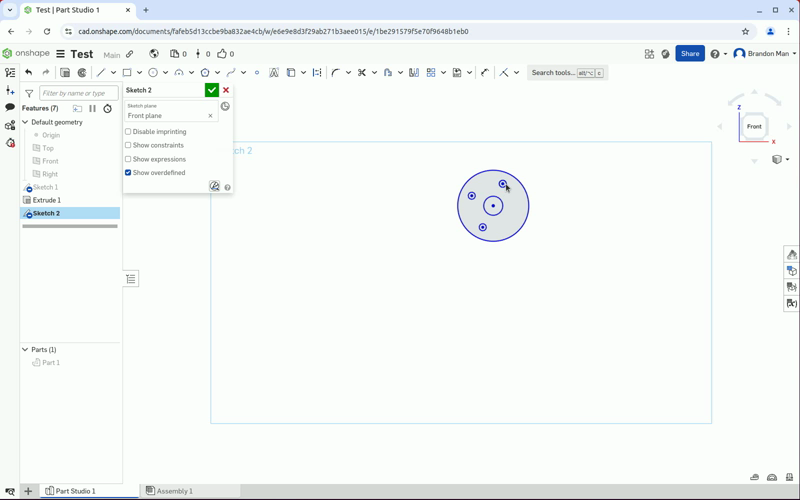
key_down(shift)
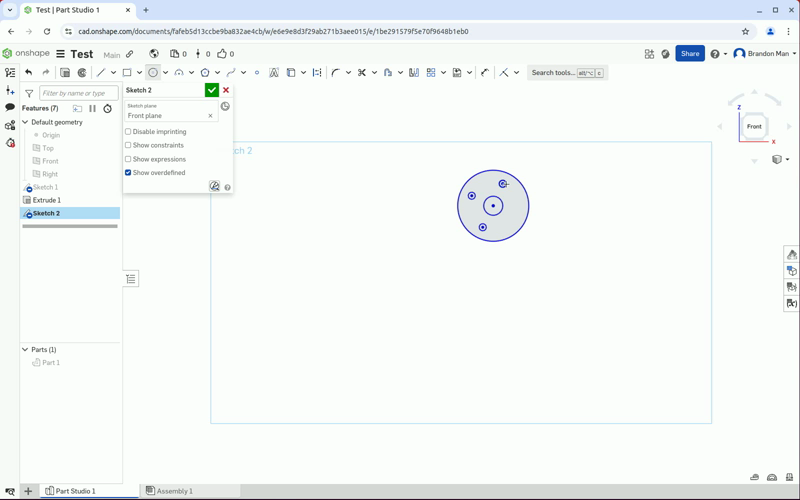
mouse_move(513, 215)
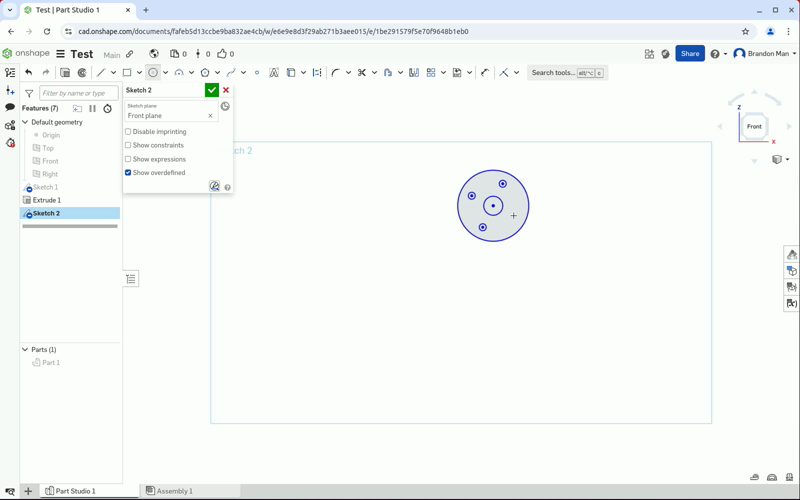
click(513, 215)
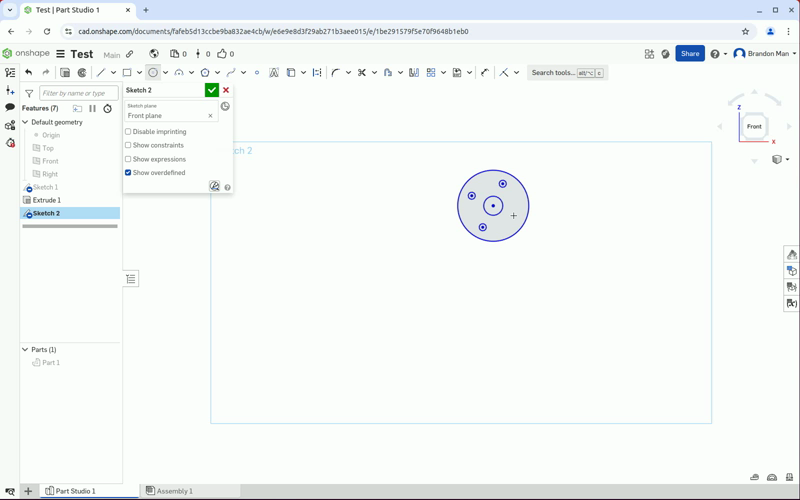
key_up(shift)
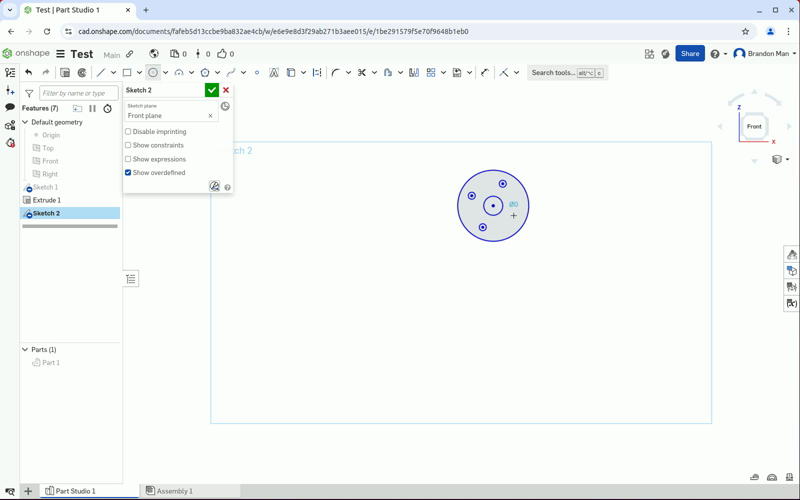
mouse_move(517, 215)
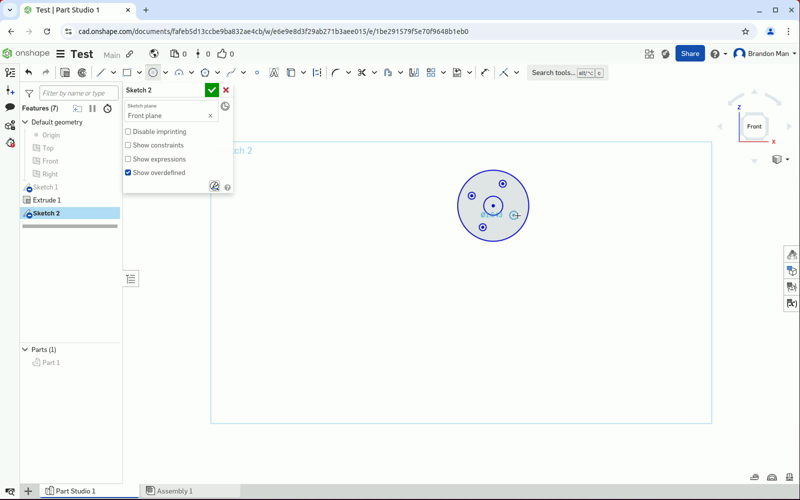
click(517, 215)
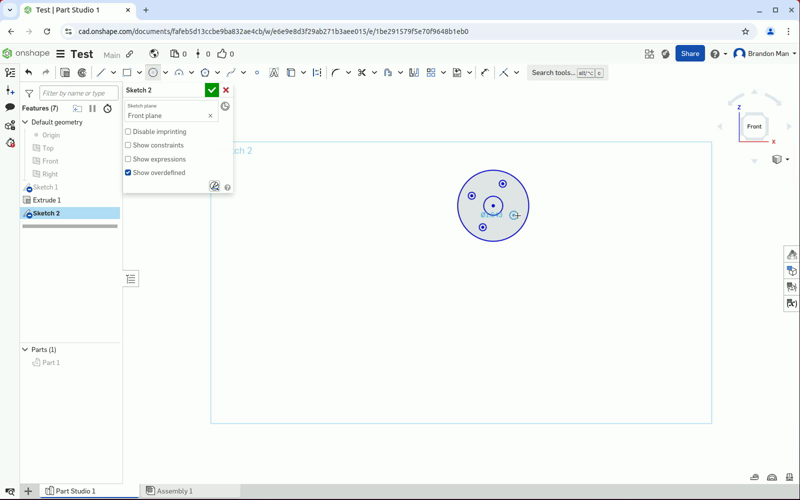
key(esc)
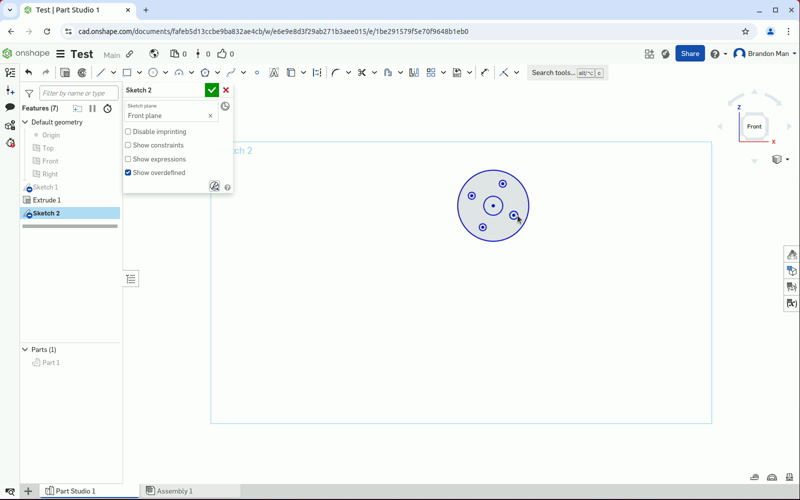
mouse_move(490, 235)
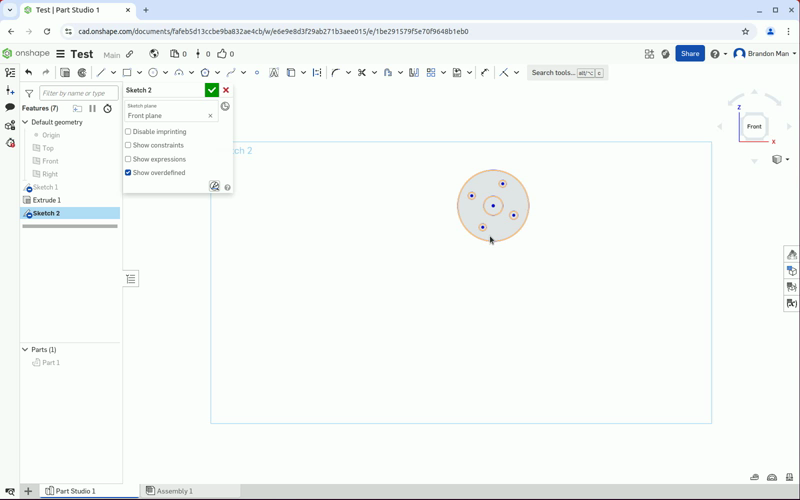
click(490, 235)
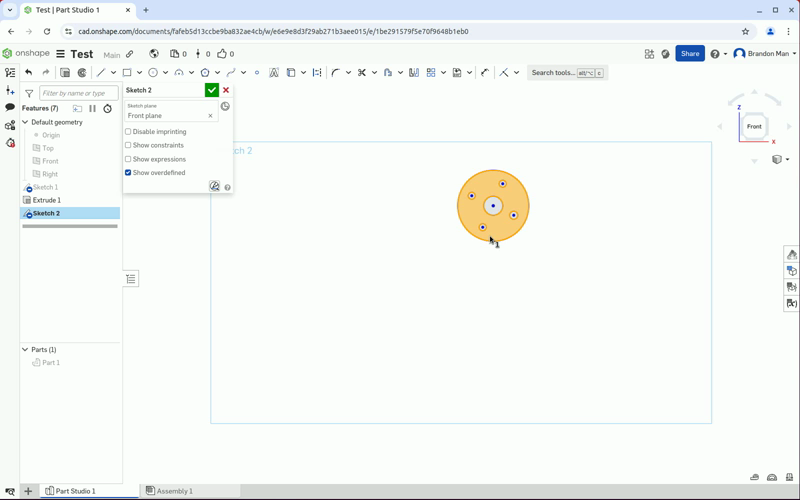
mouse_move(73, 352)
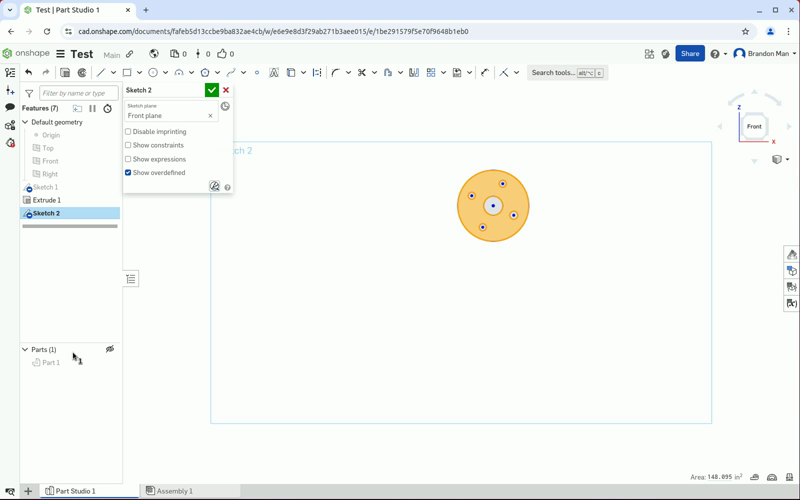
key(shift+y)
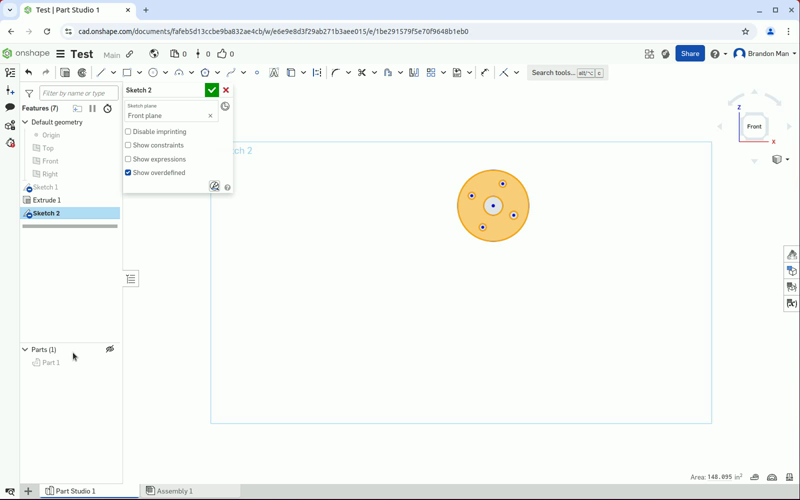
key(shift+e)
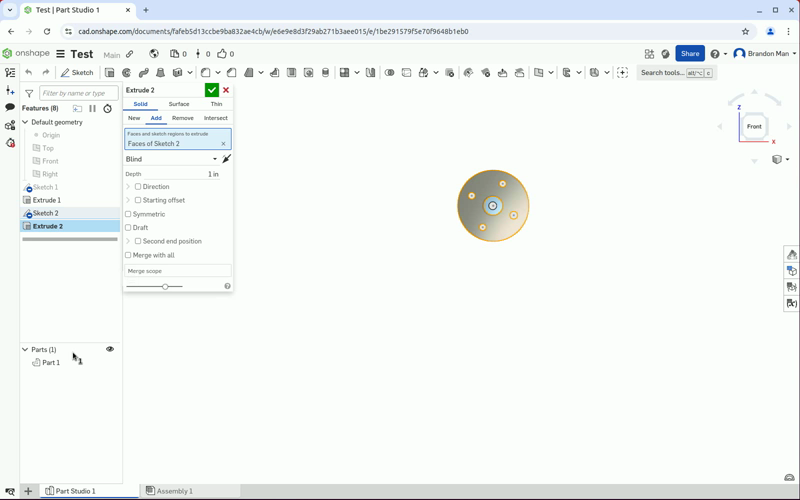
mouse_move(143, 106)
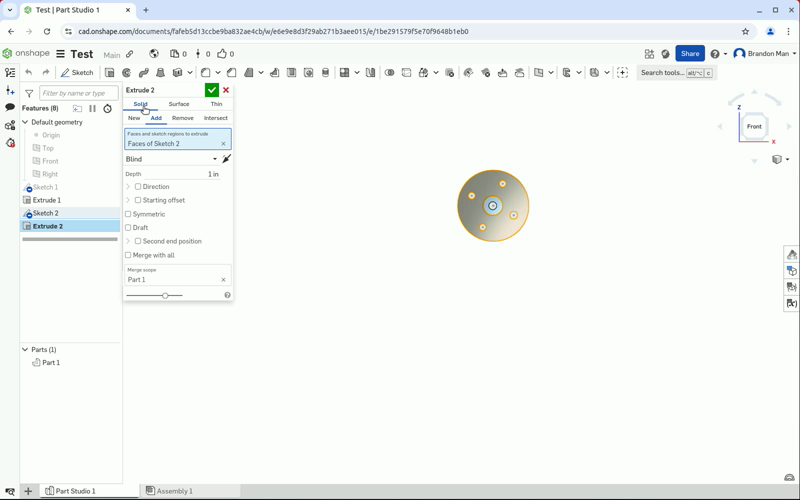
click(143, 106)
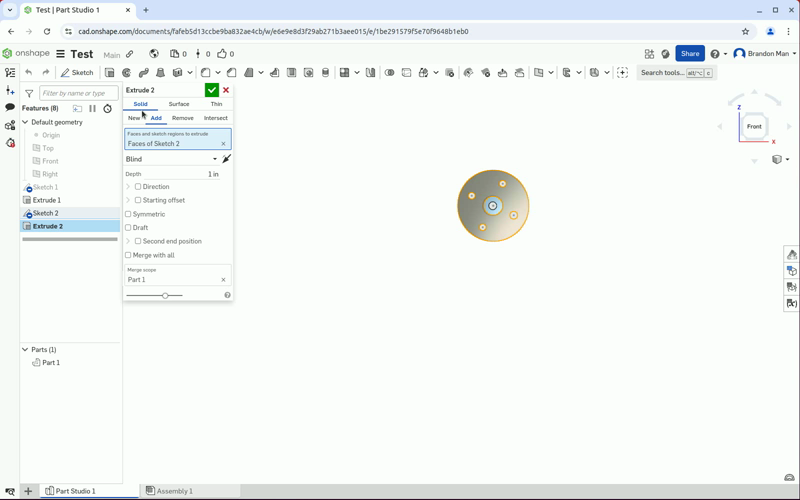
mouse_move(137, 120)
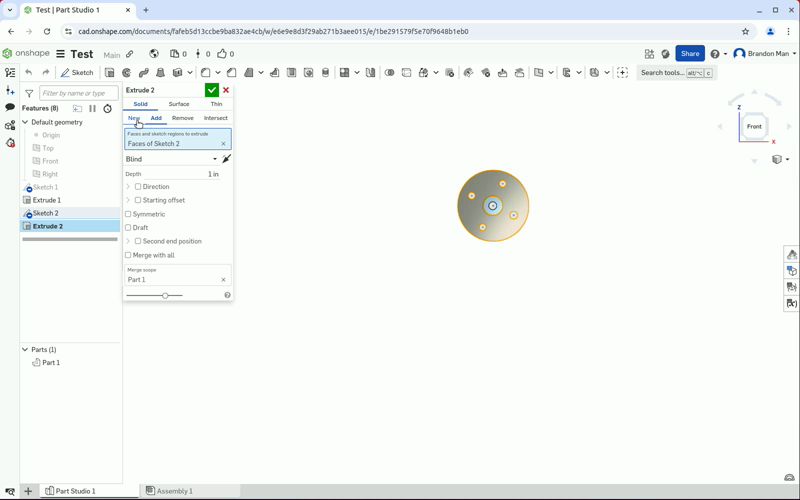
click(137, 120)
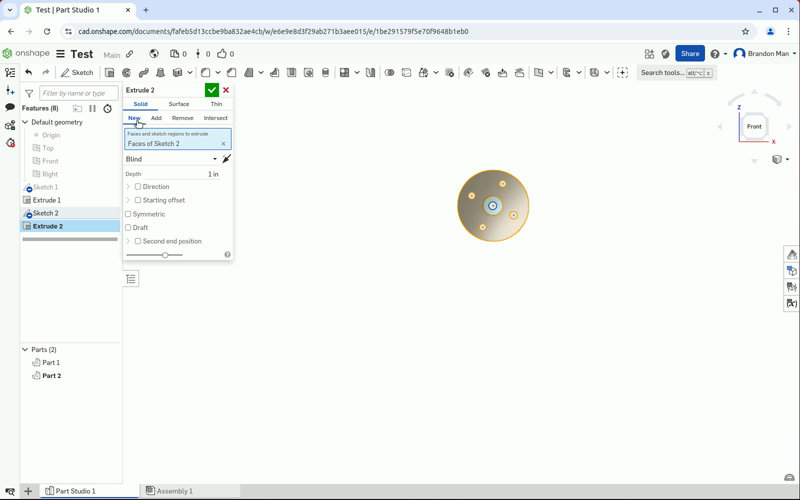
key(tab, 4)
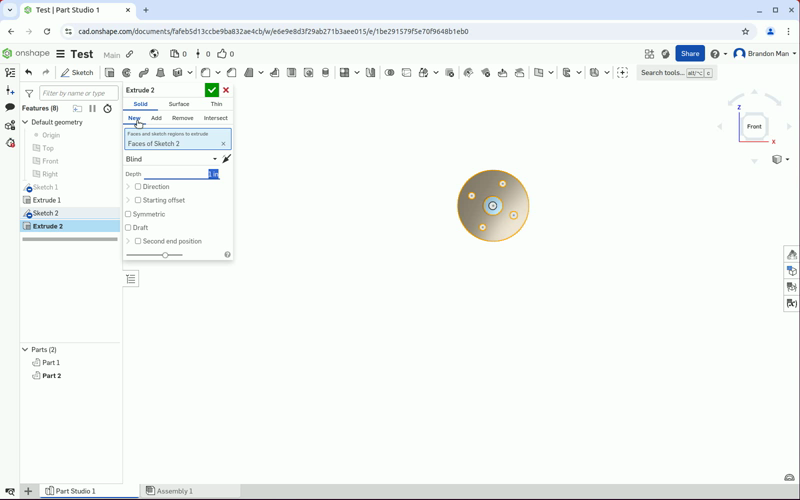
text(1.444)
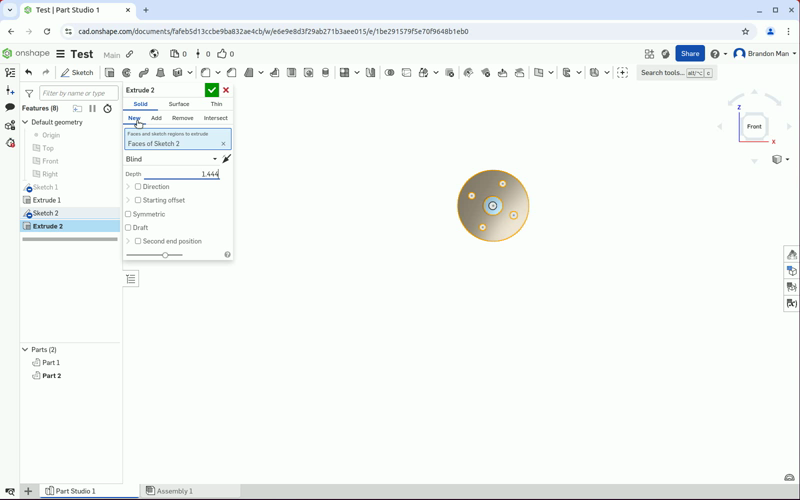
key(tab, 3)
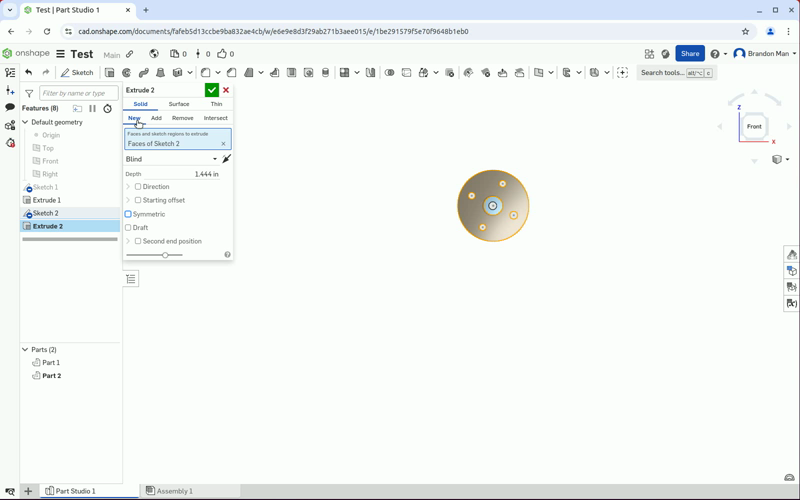
key(space)
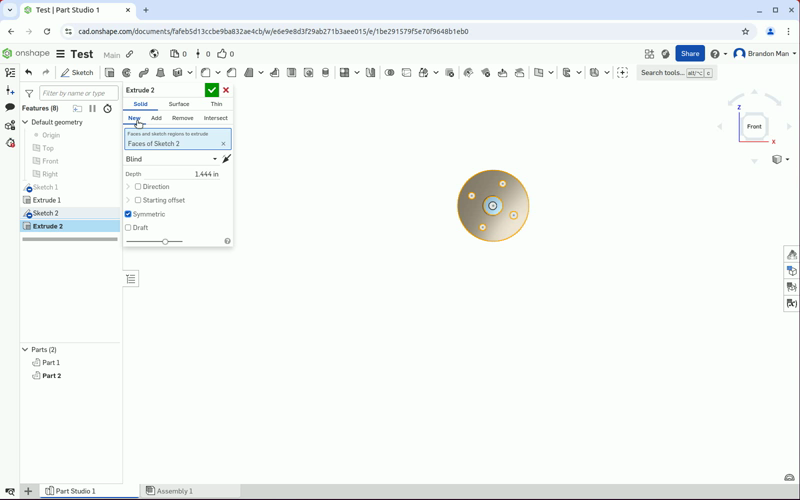
key(enter)
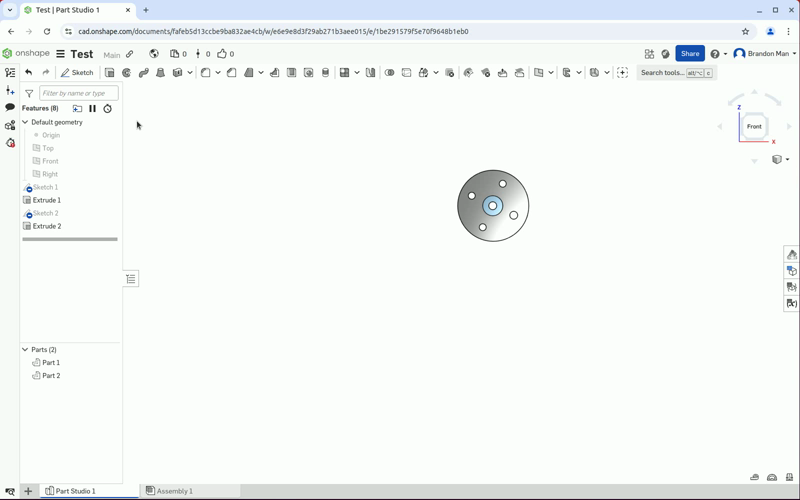
key(shift+h)
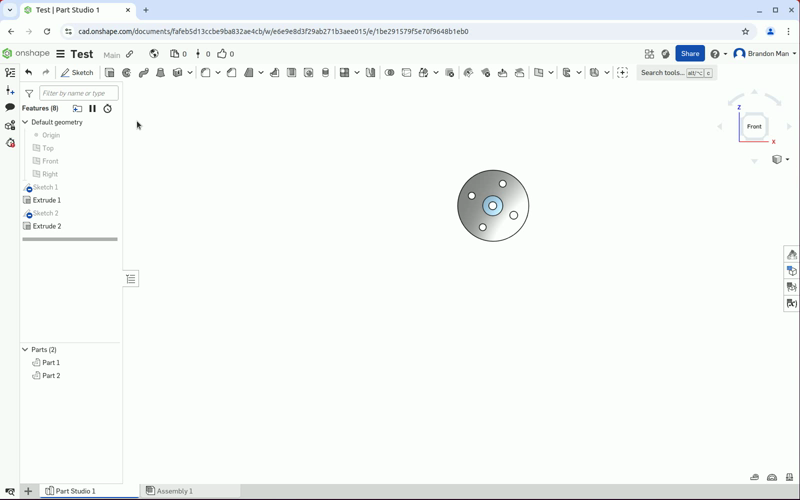
key(shift+h)
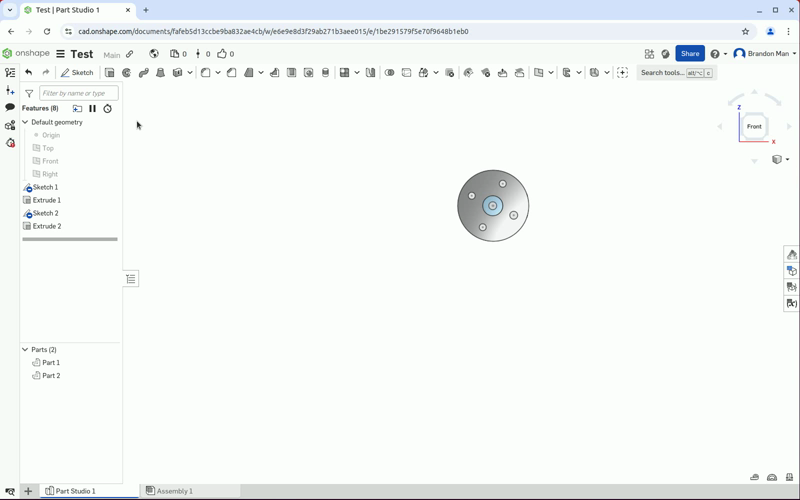
key(shift+7)
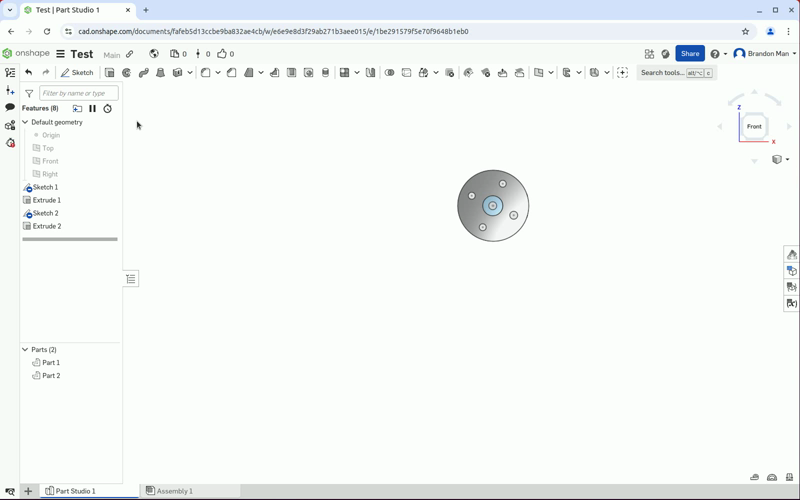
key(left, 2)
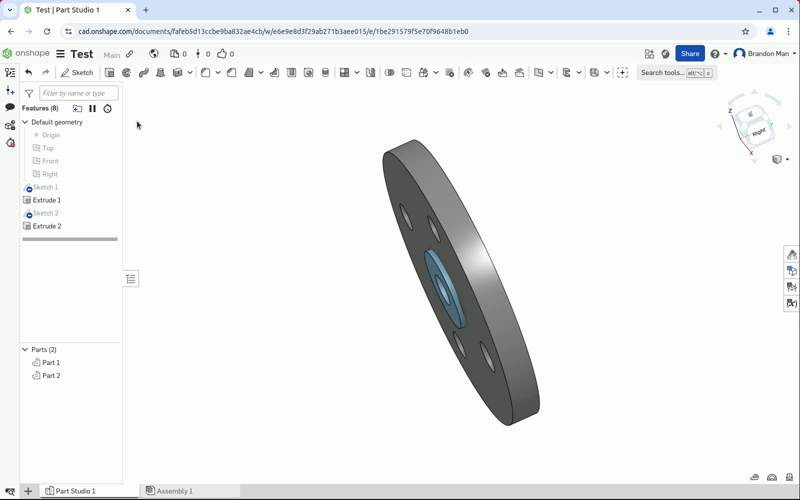
key(down, 2)
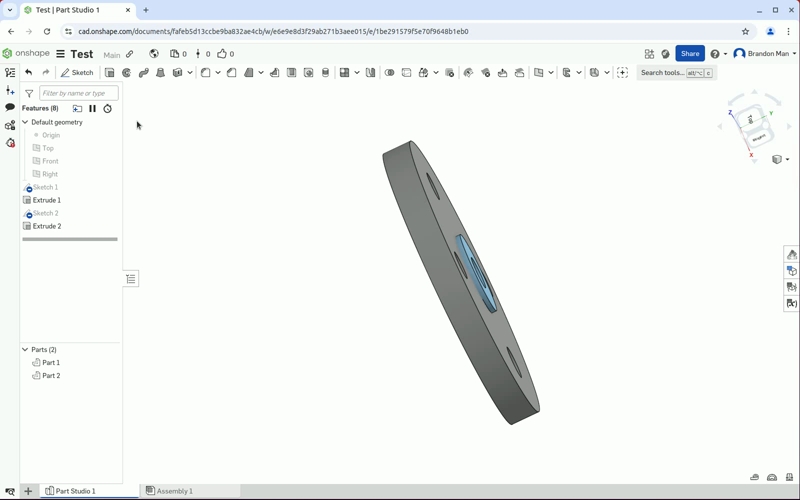
key(up, 2)
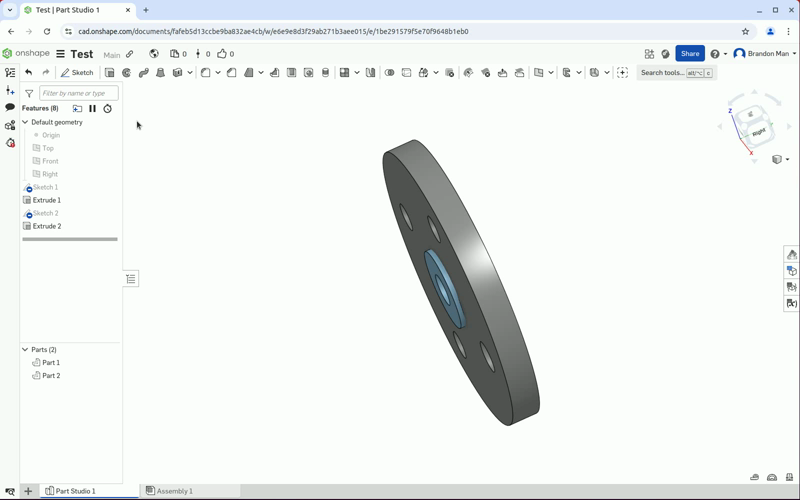
key(right, 2)
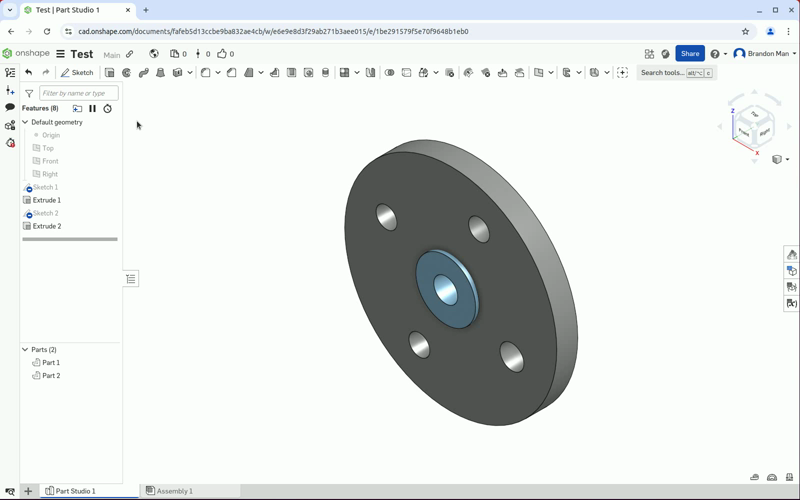
mouse_move(73, 189)
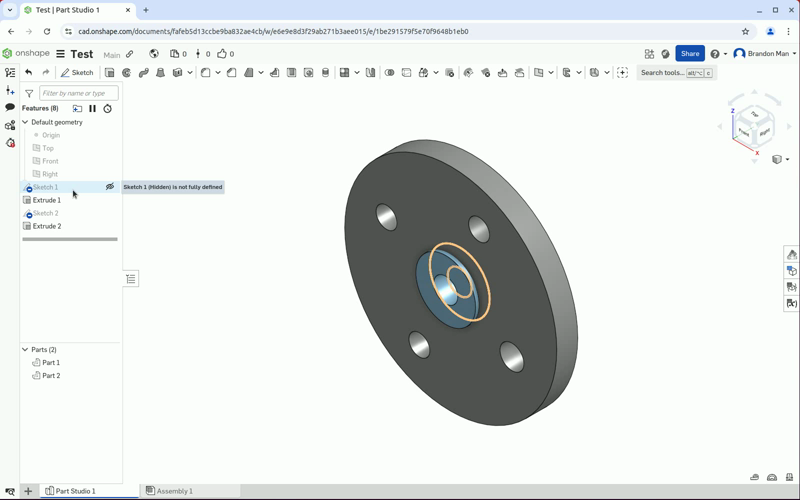
click(73, 189)